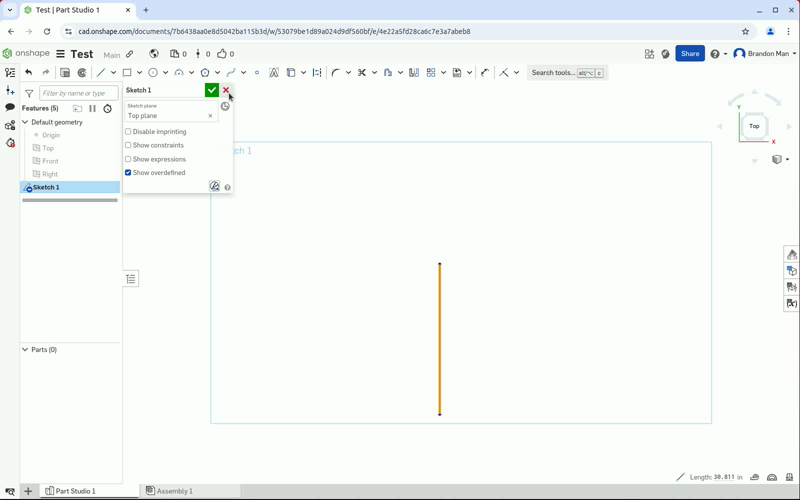
key(shift+h)
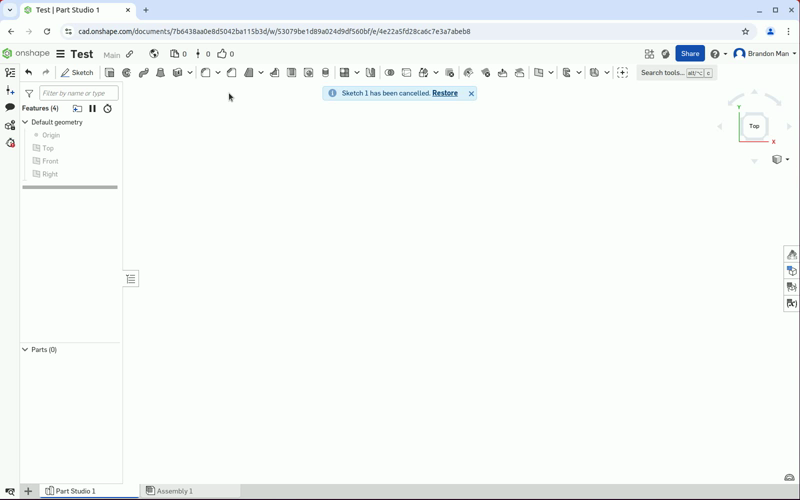
mouse_move(73, 352)
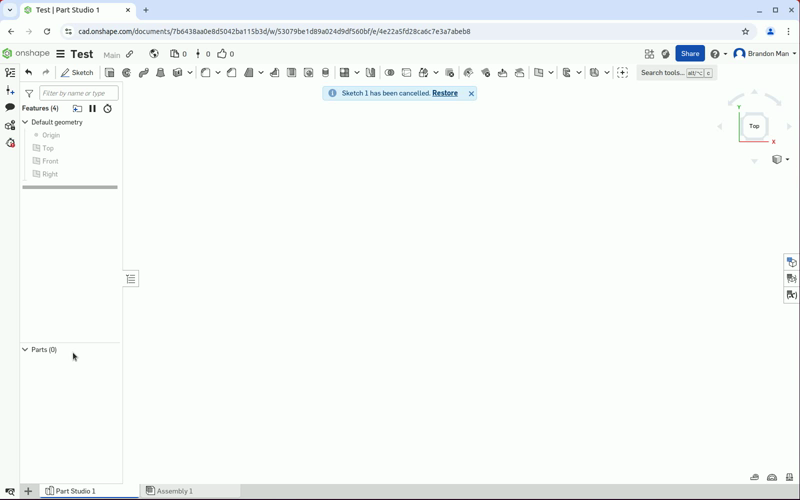
key(y)
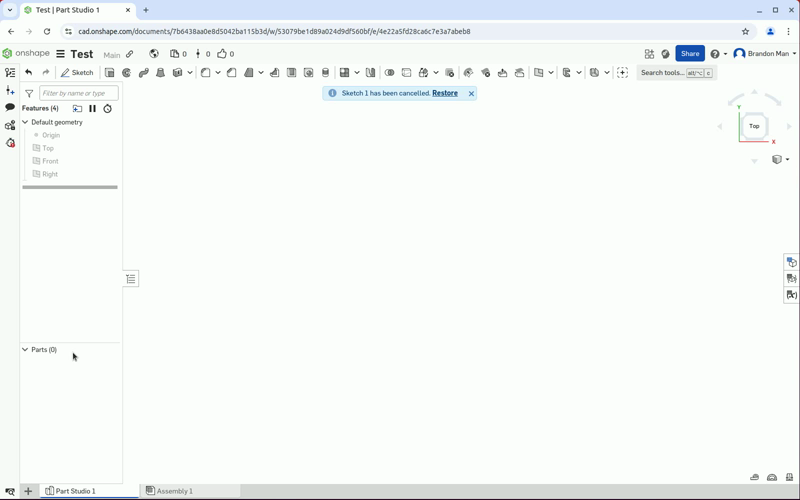
key(shift+p)
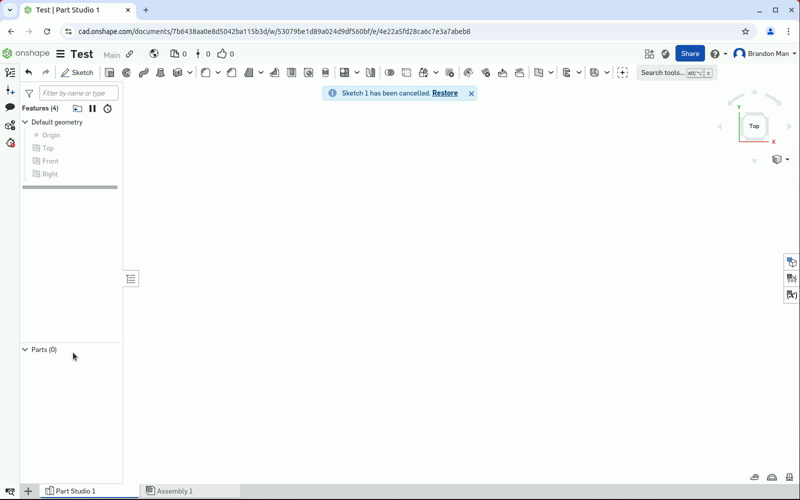
key(space)
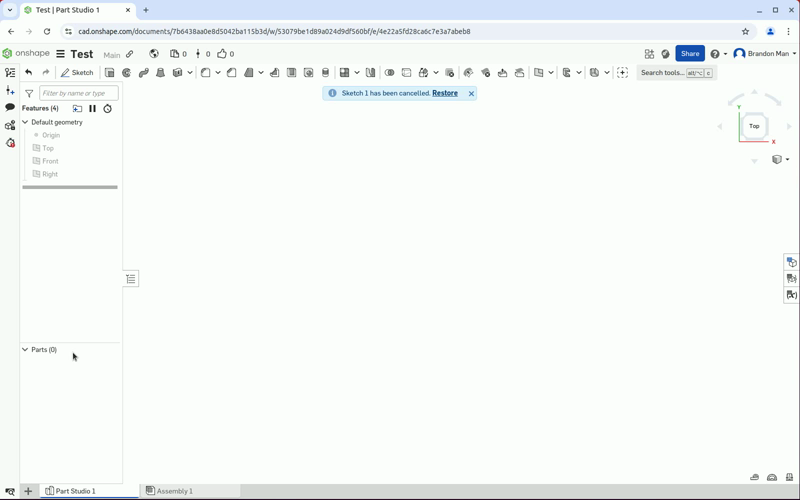
key_down(shift)
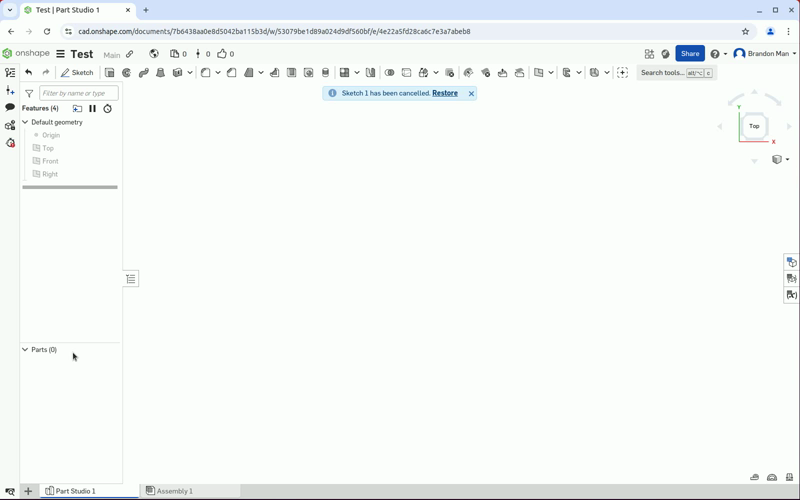
key(up)
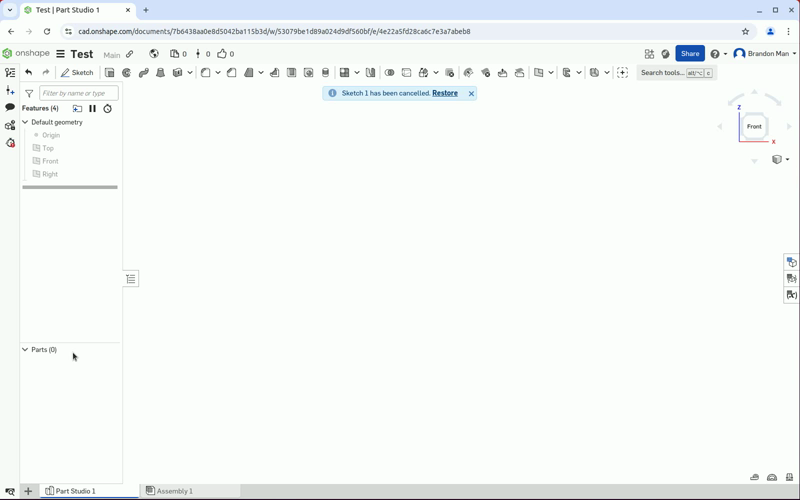
key_up(shift)
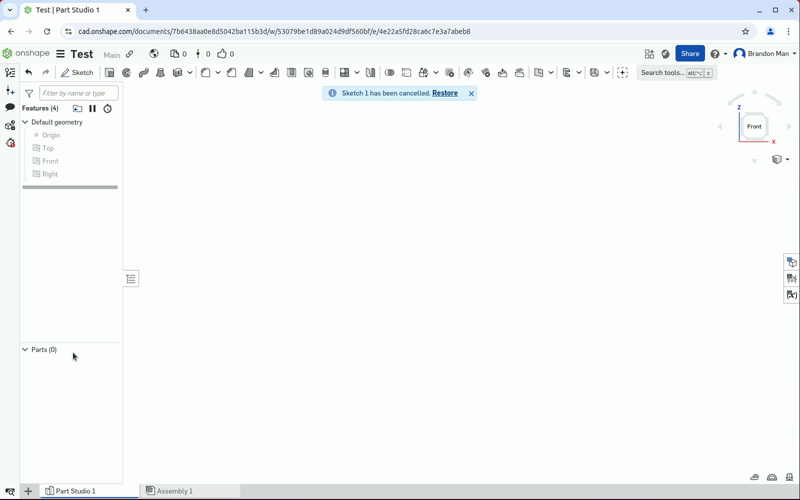
key(space)
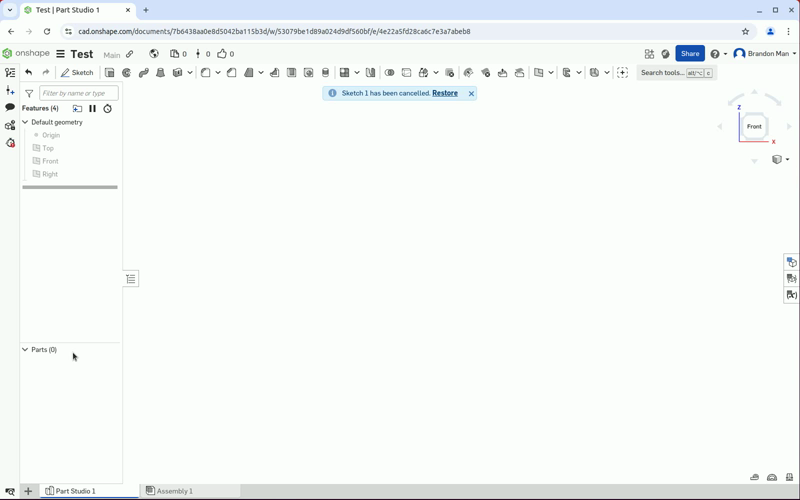
key_down(shift)
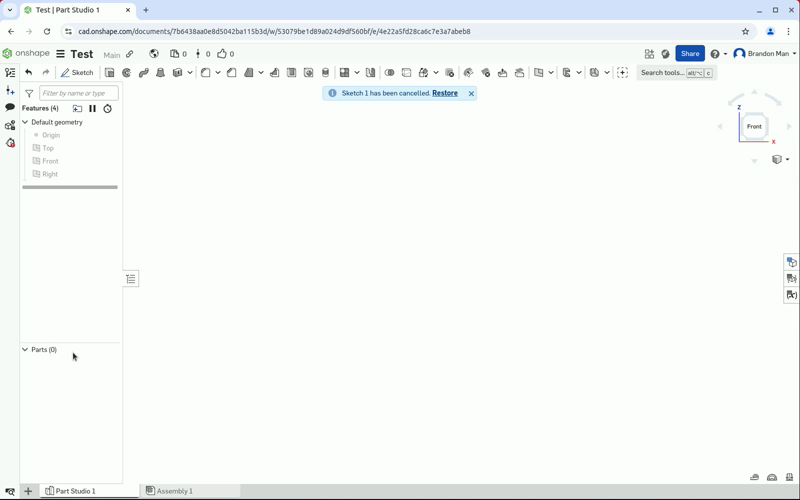
key(left)
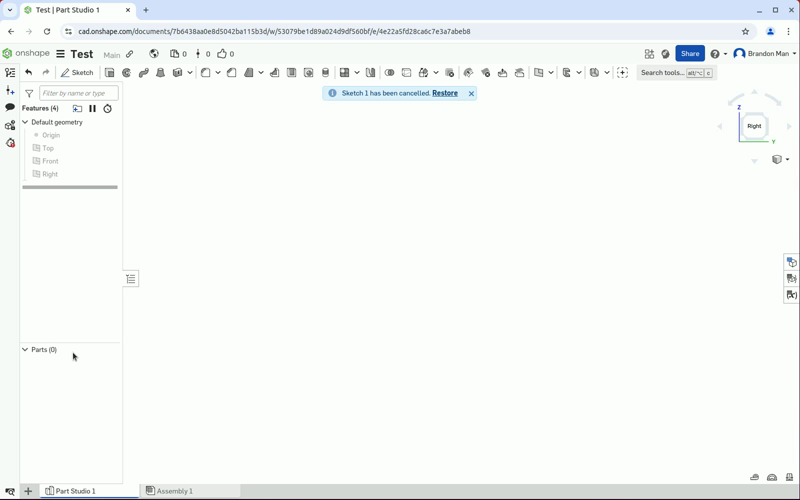
key_up(shift)
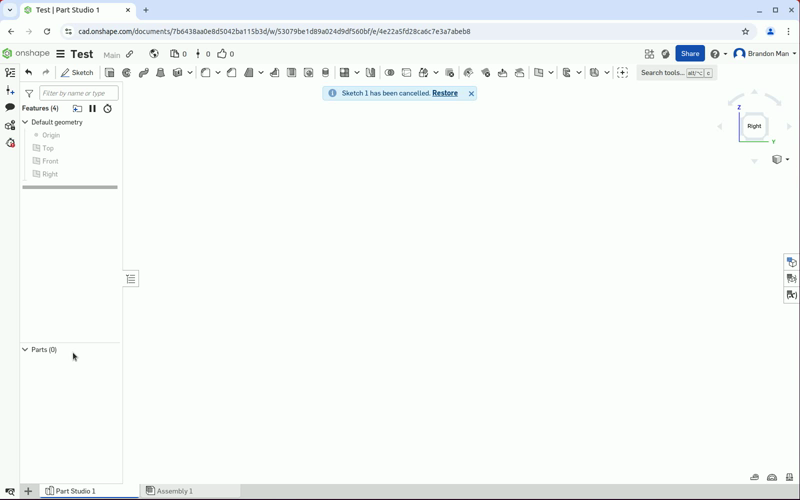
mouse_move(73, 352)
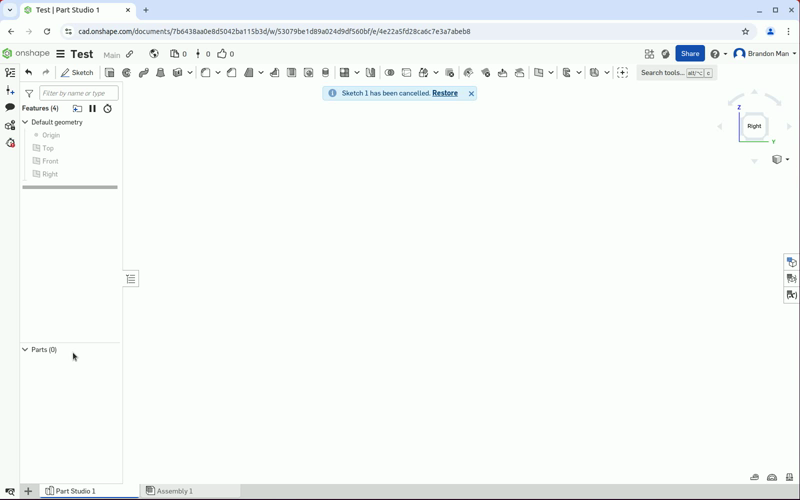
key(shift+y)
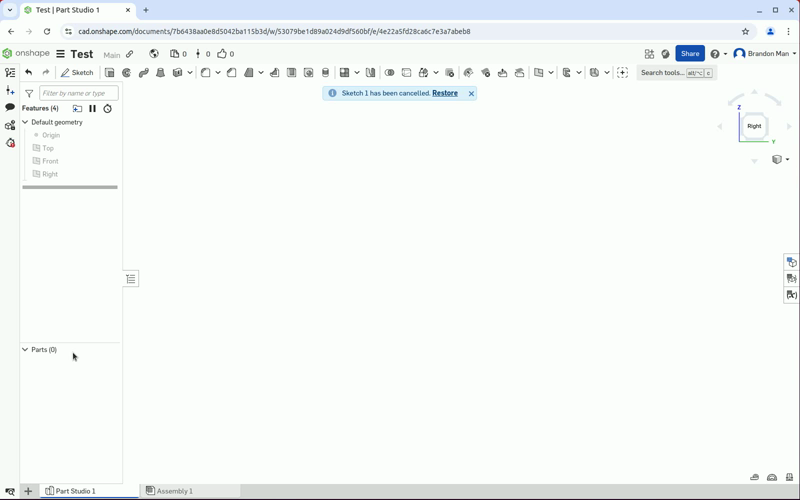
key(shift+s)
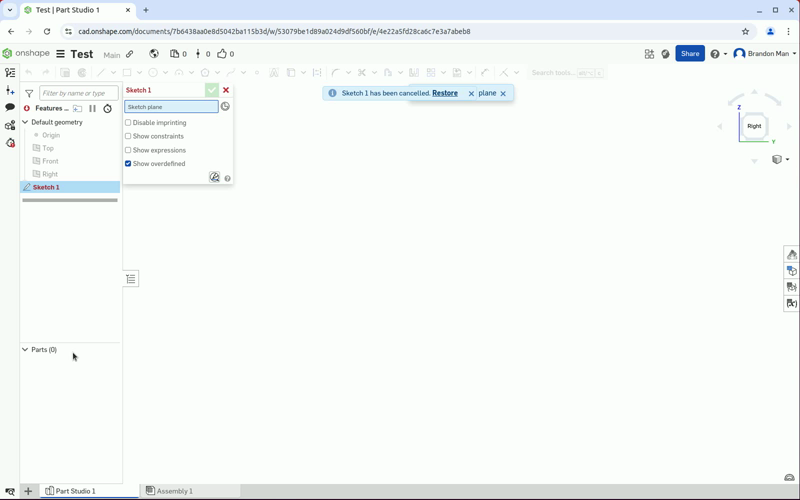
mouse_move(73, 176)
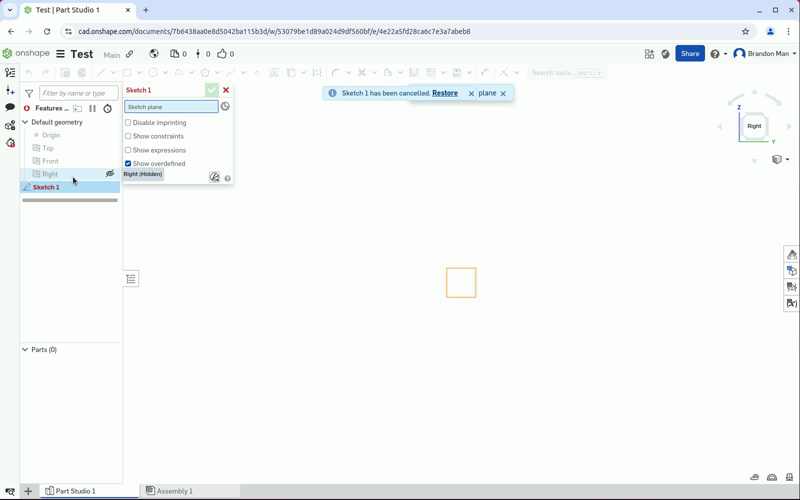
click(73, 176)
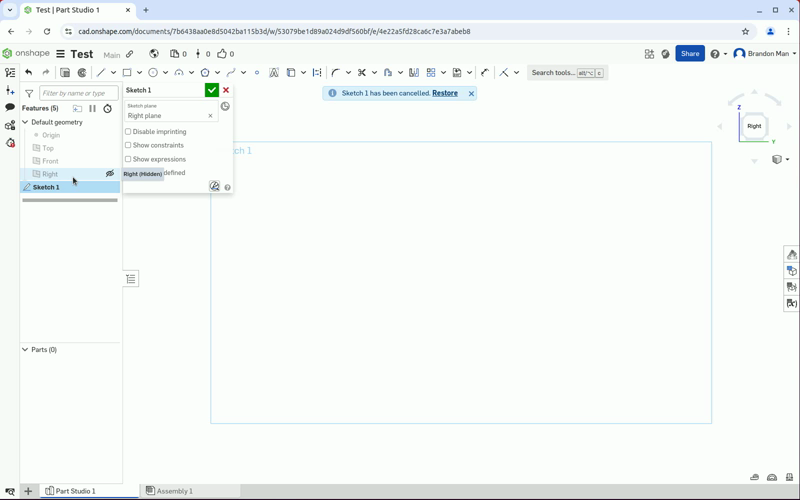
mouse_move(73, 352)
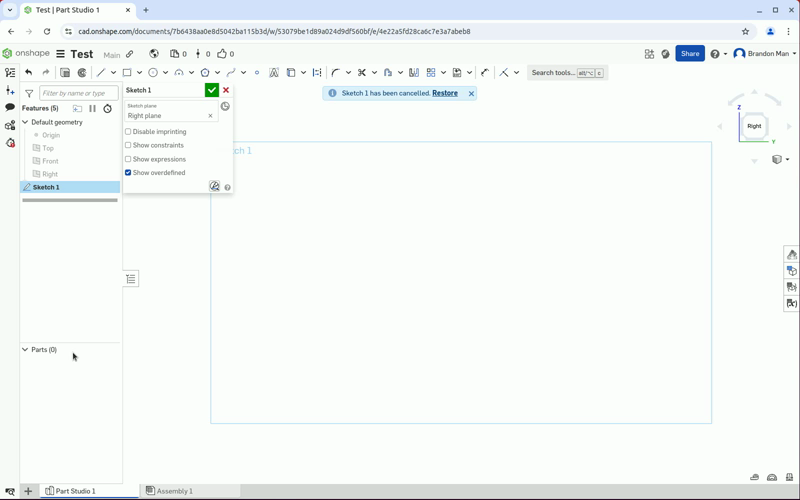
key(y)
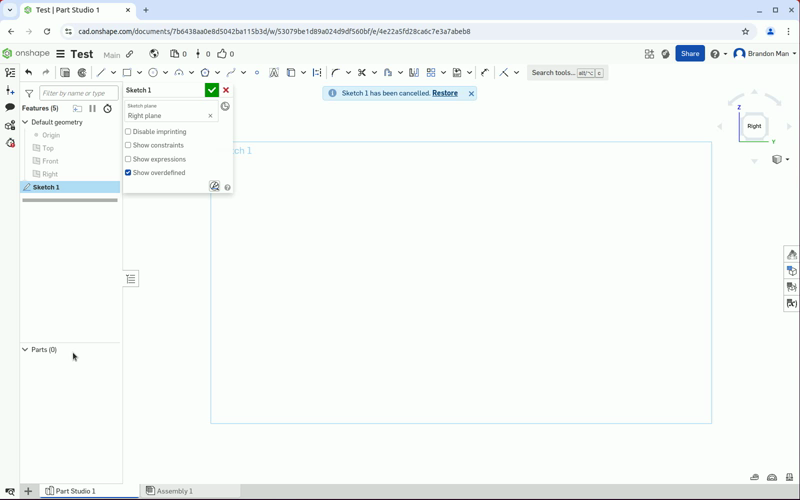
key(a)
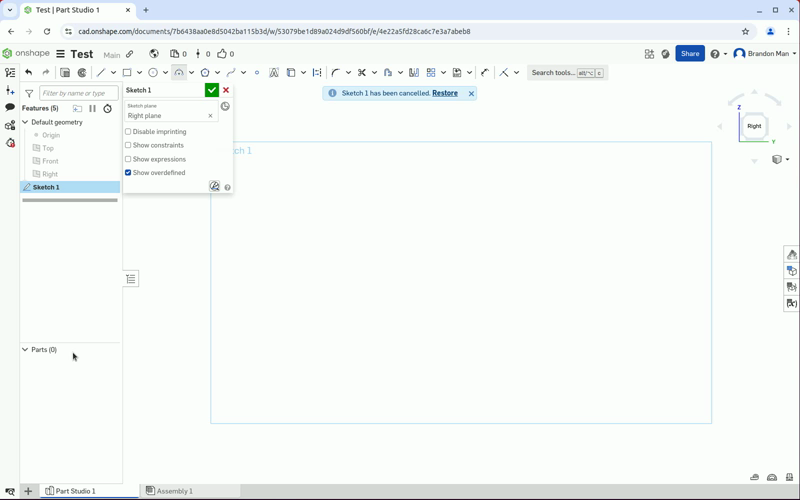
key_down(shift)
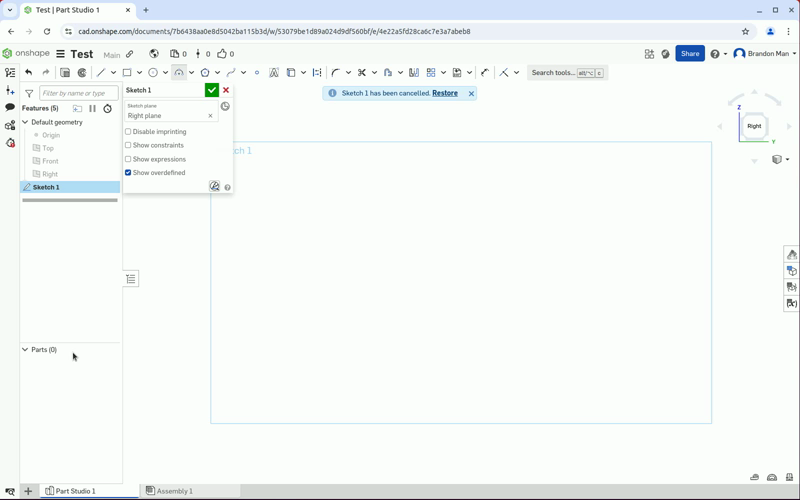
mouse_move(397, 339)
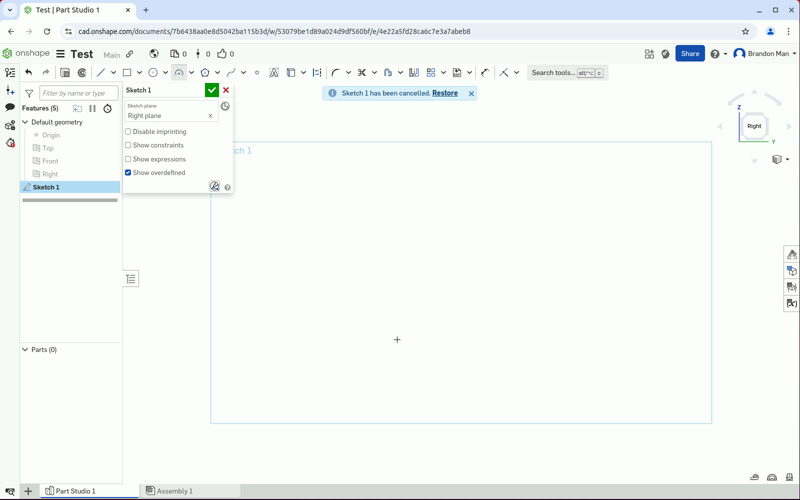
click(397, 339)
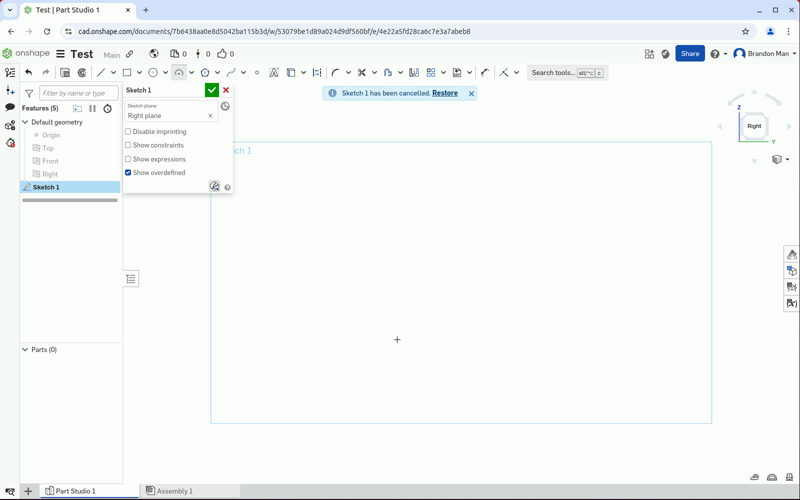
key_up(shift)
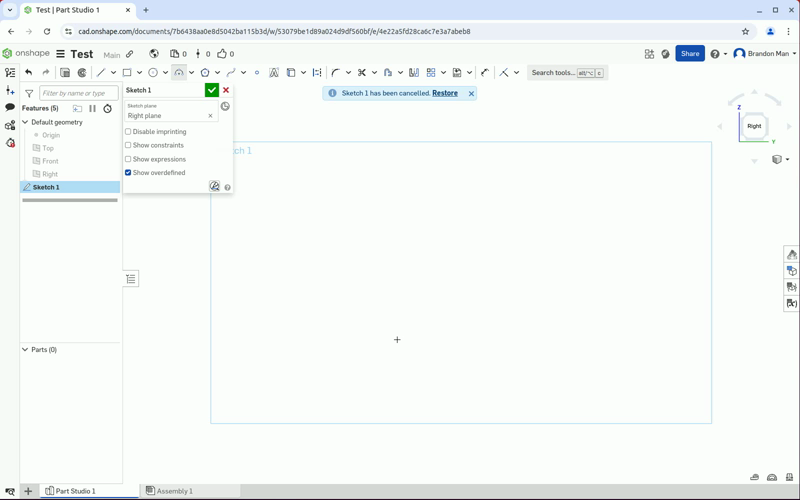
key_down(shift)
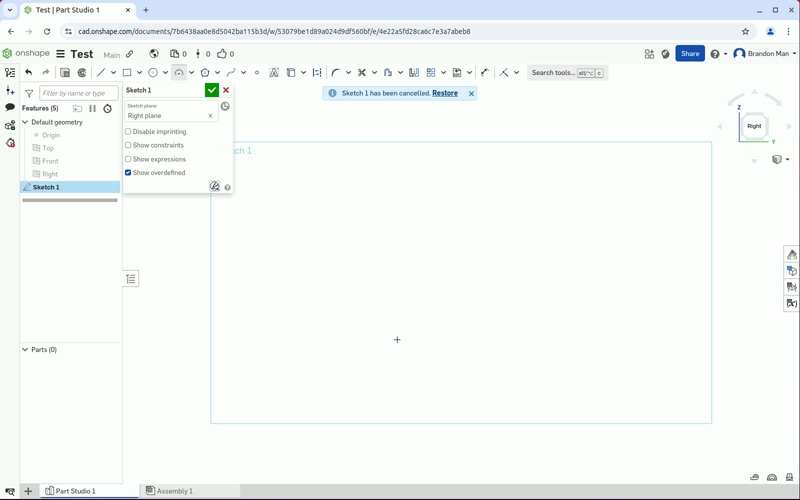
mouse_move(461, 367)
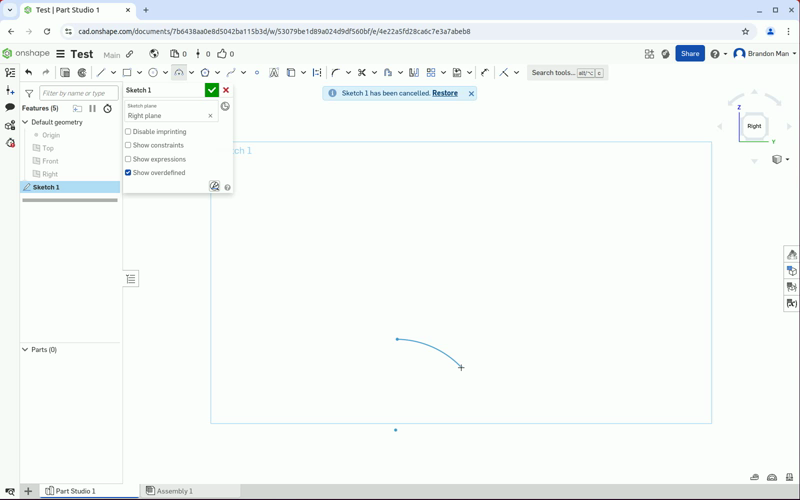
click(461, 367)
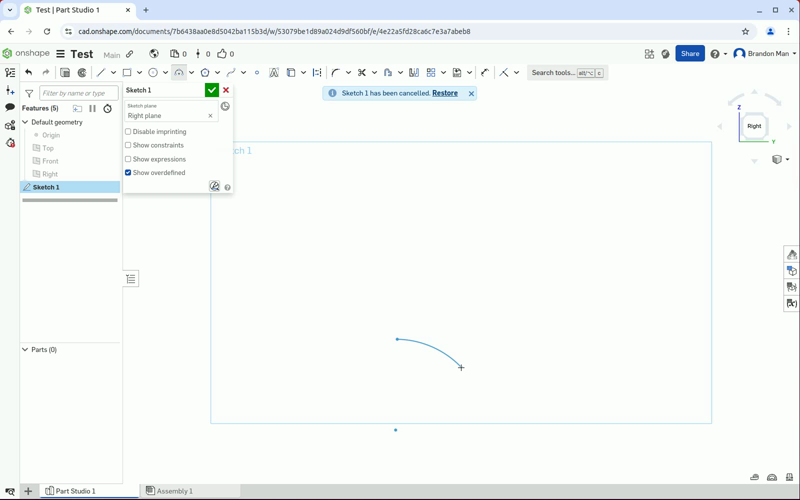
mouse_move(426, 360)
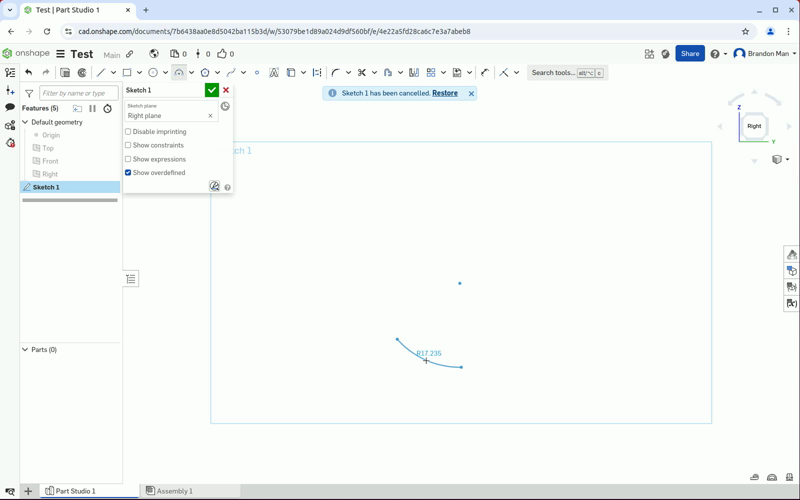
click(426, 360)
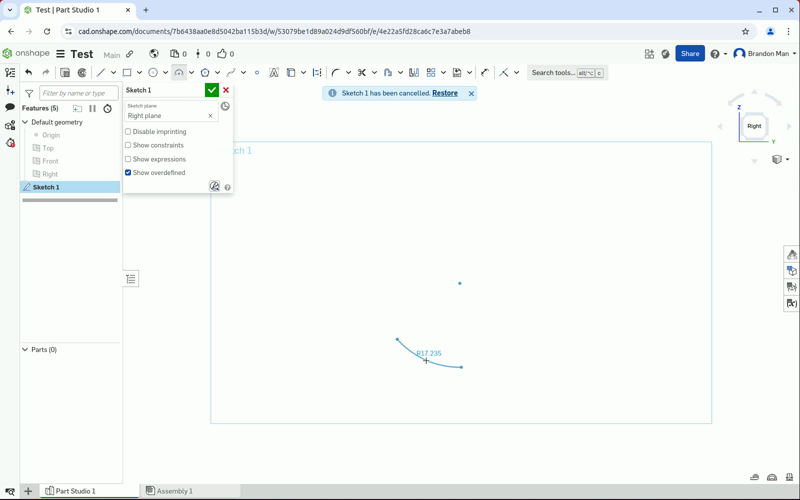
key_up(shift)
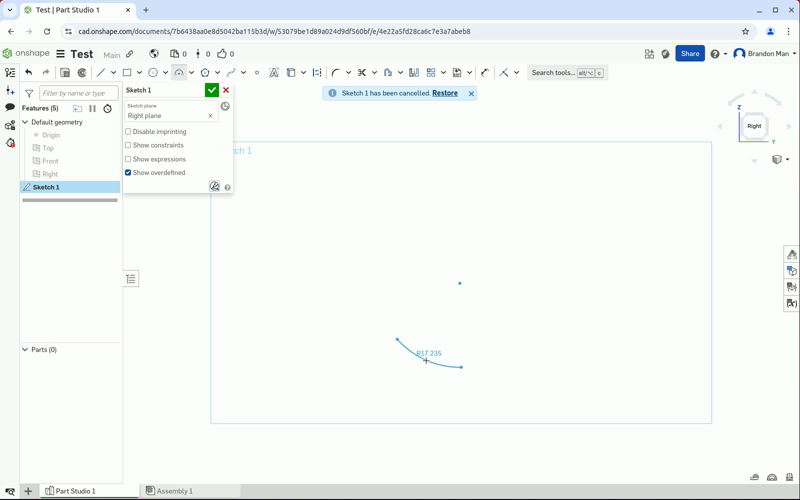
key(esc)
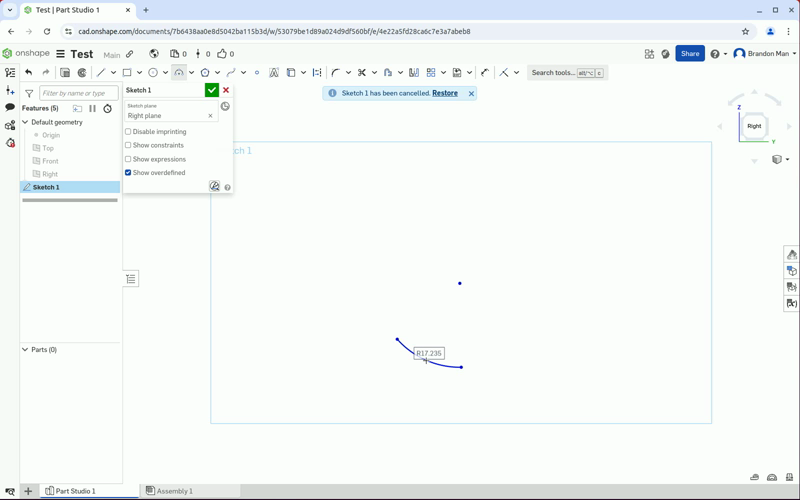
key(l)
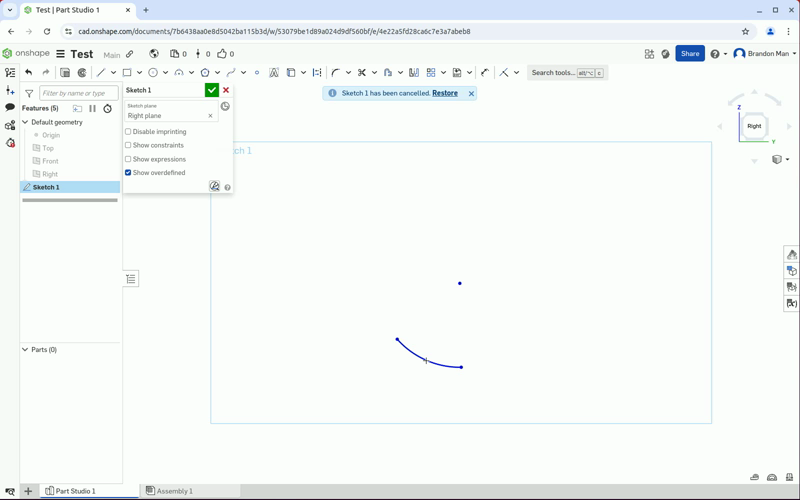
mouse_move(461, 367)
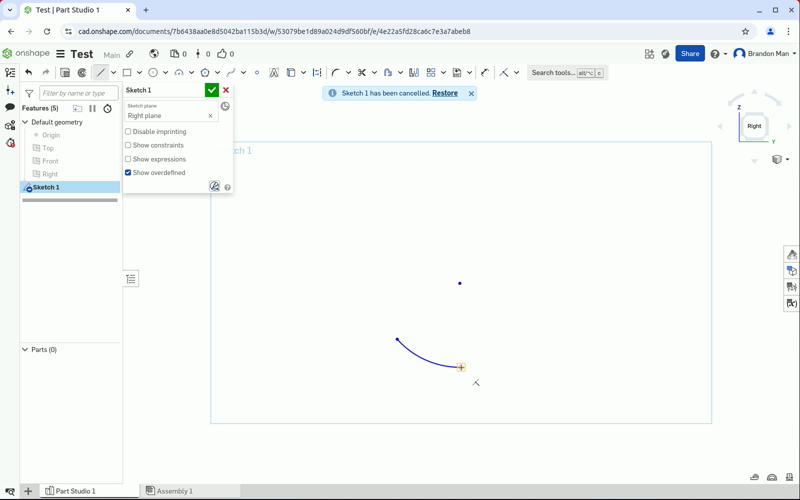
click(461, 367)
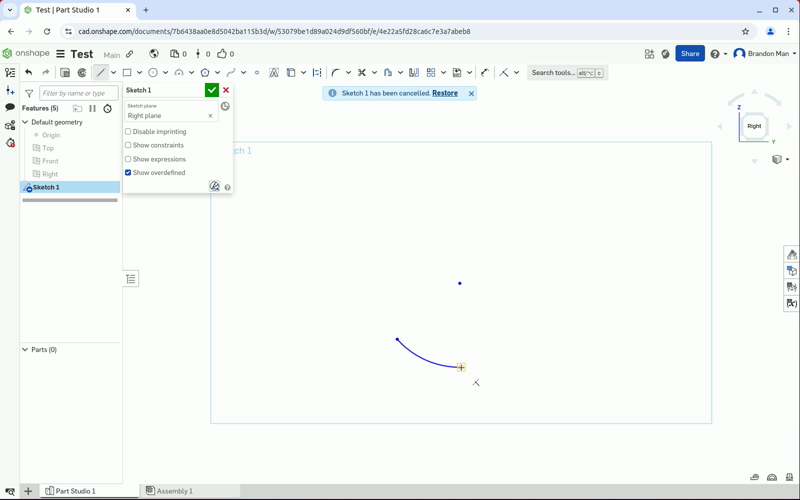
key_down(shift)
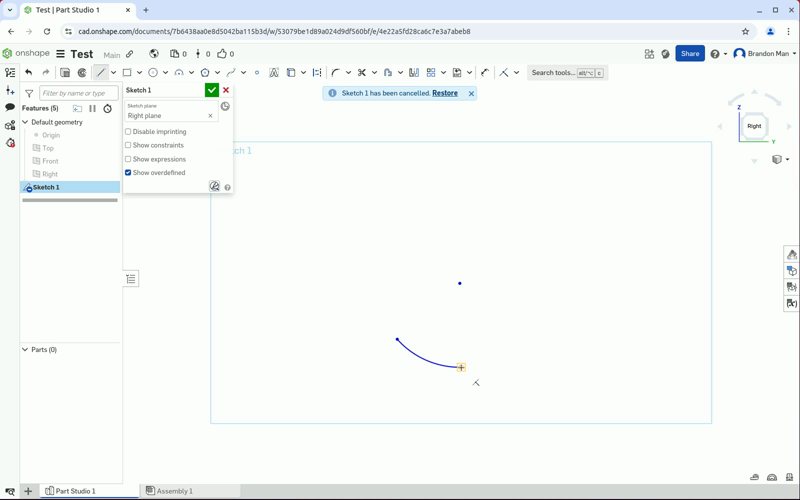
mouse_move(491, 367)
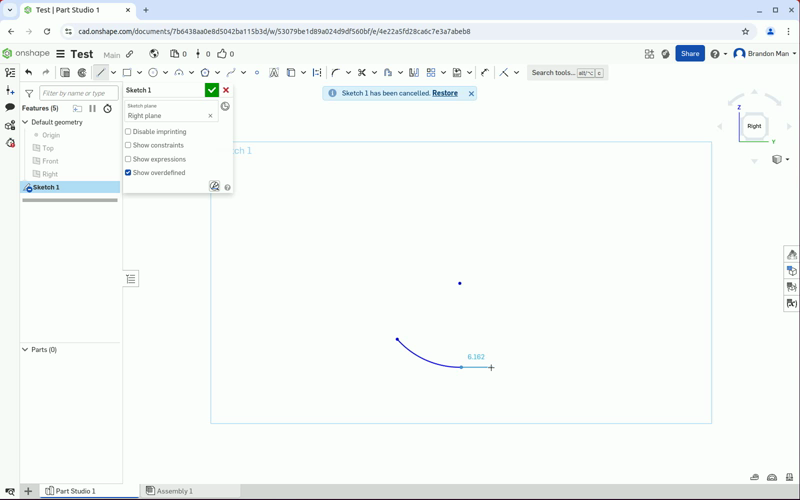
mouse_move(461, 311)
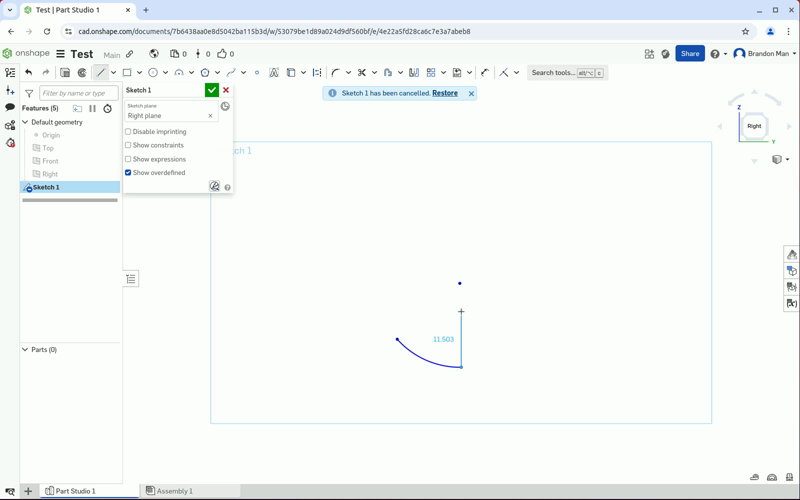
click(461, 311)
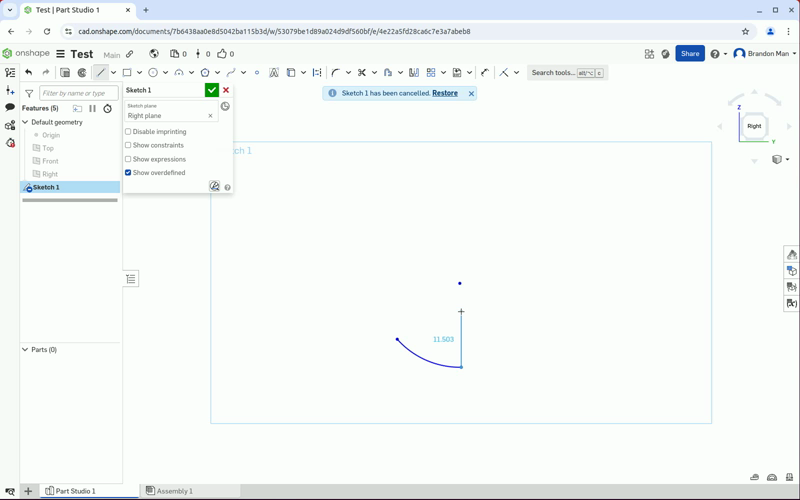
key_up(shift)
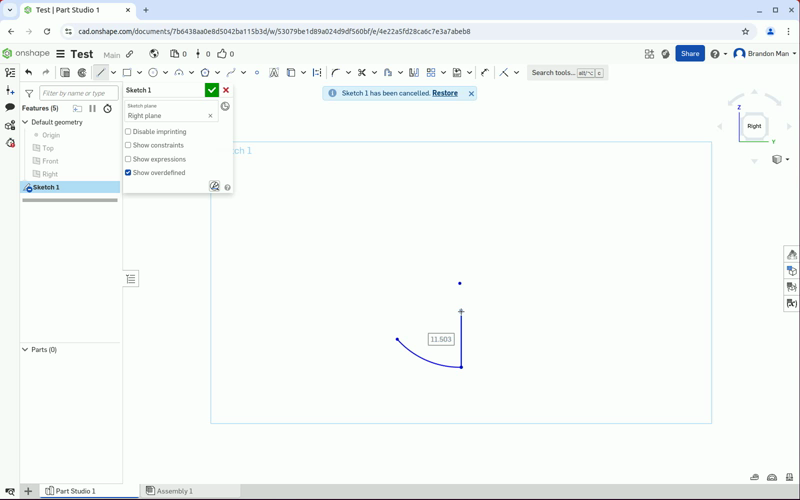
key(esc)
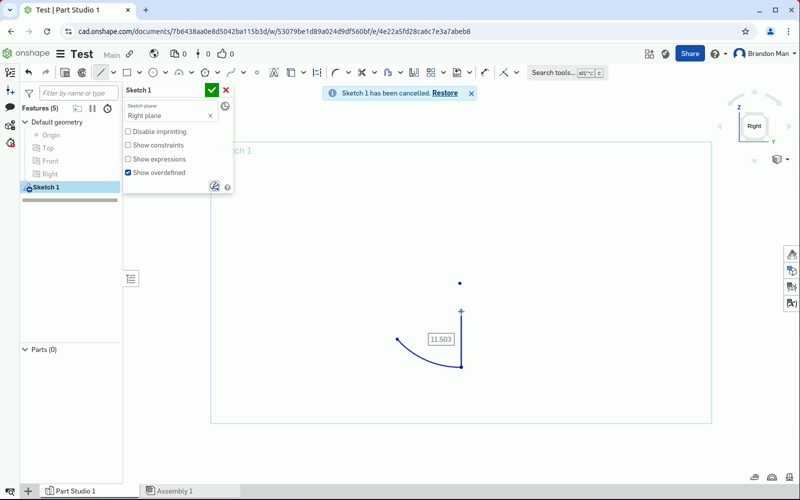
key(a)
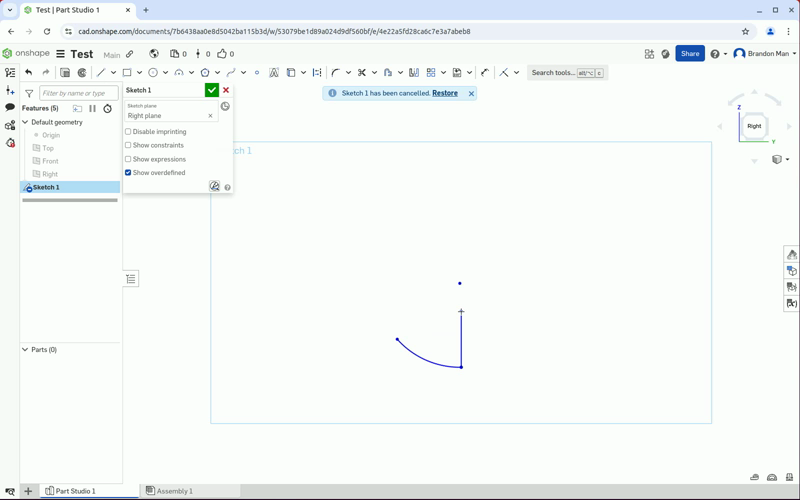
mouse_move(461, 311)
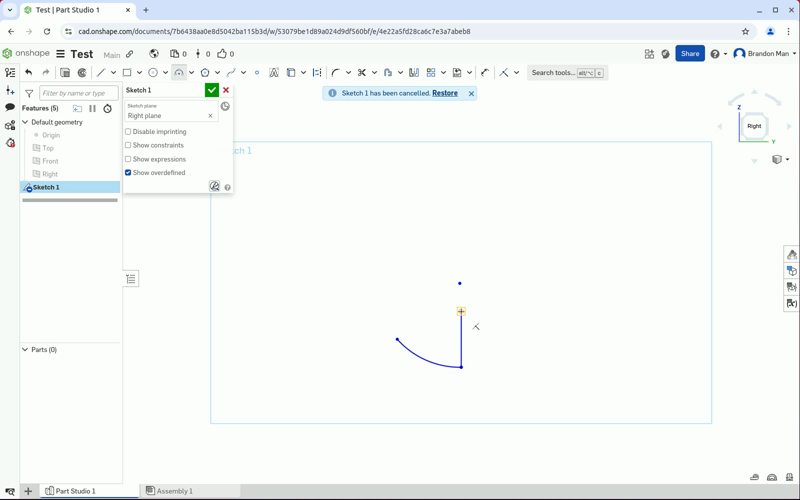
click(461, 311)
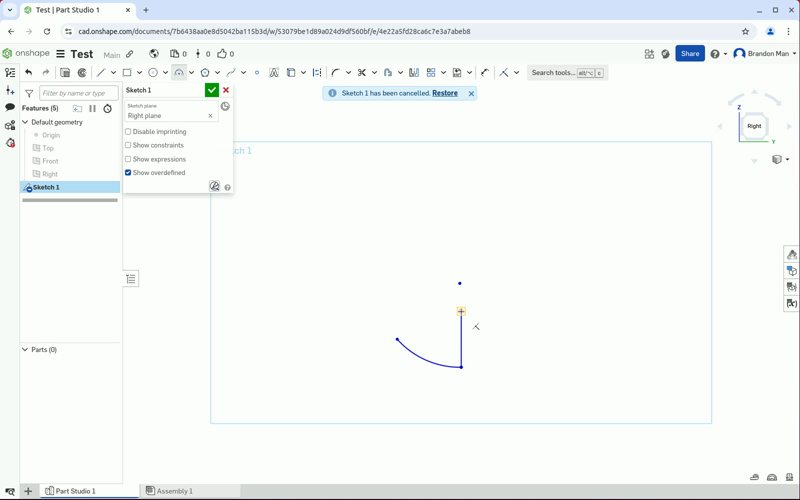
key_down(shift)
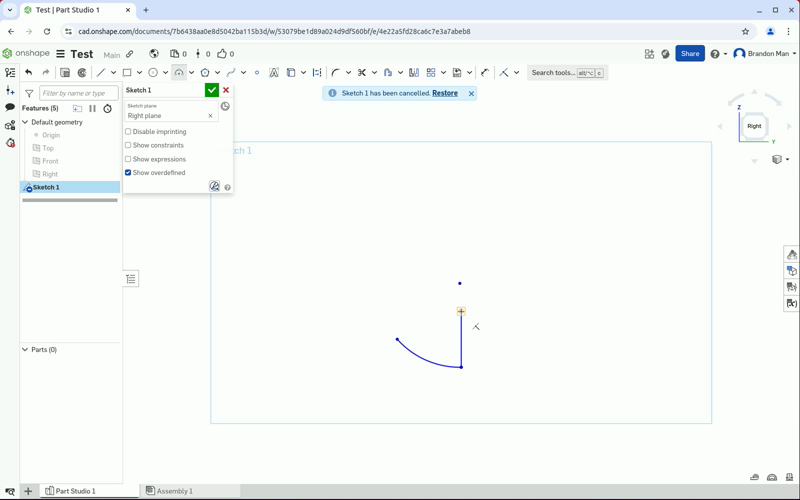
mouse_move(433, 282)
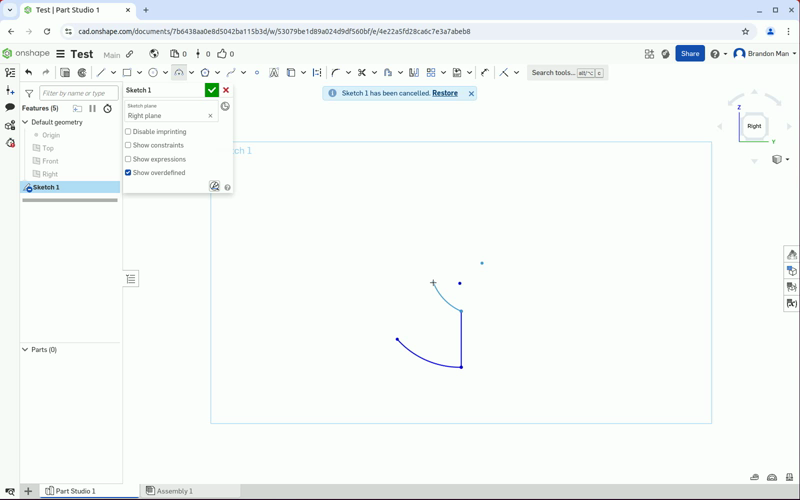
click(433, 282)
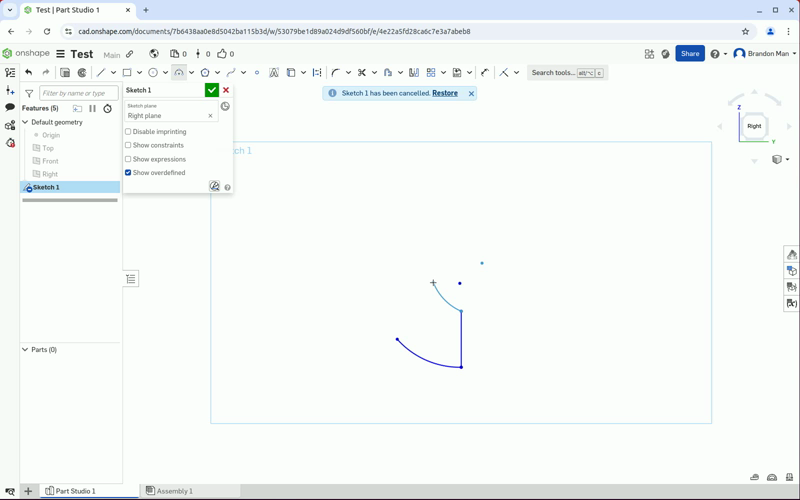
mouse_move(441, 302)
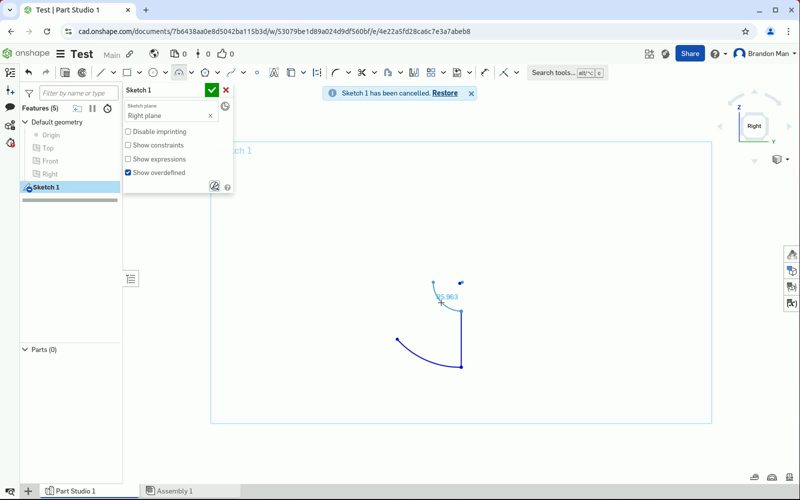
click(441, 302)
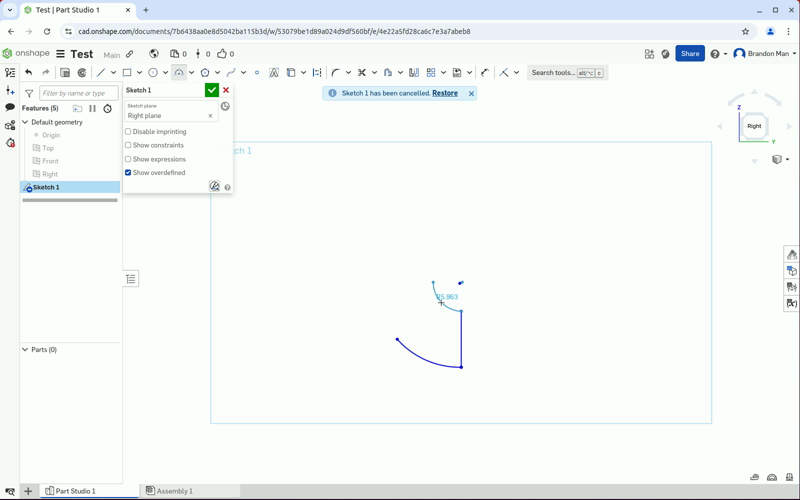
key_up(shift)
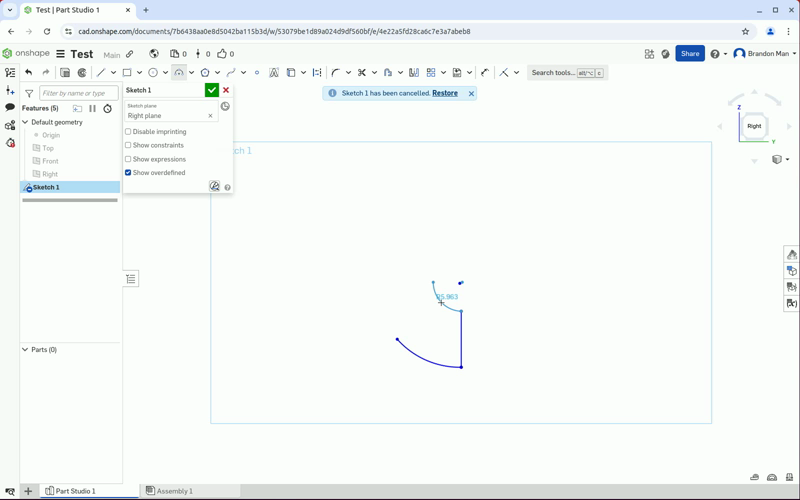
key(esc)
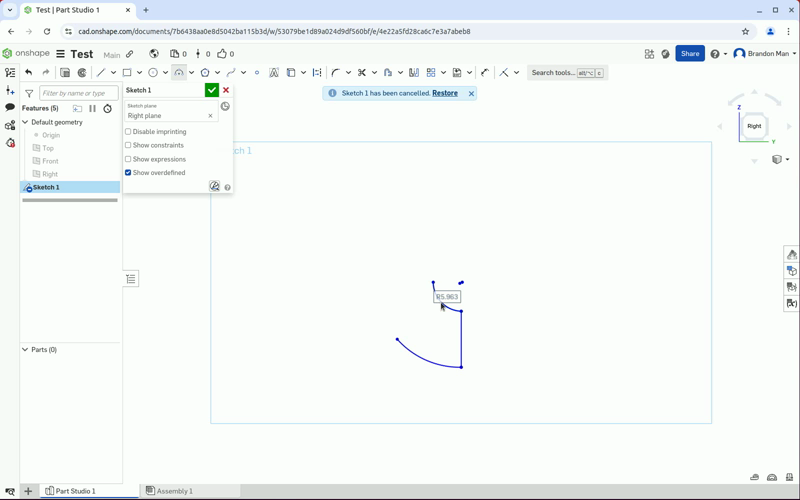
key(l)
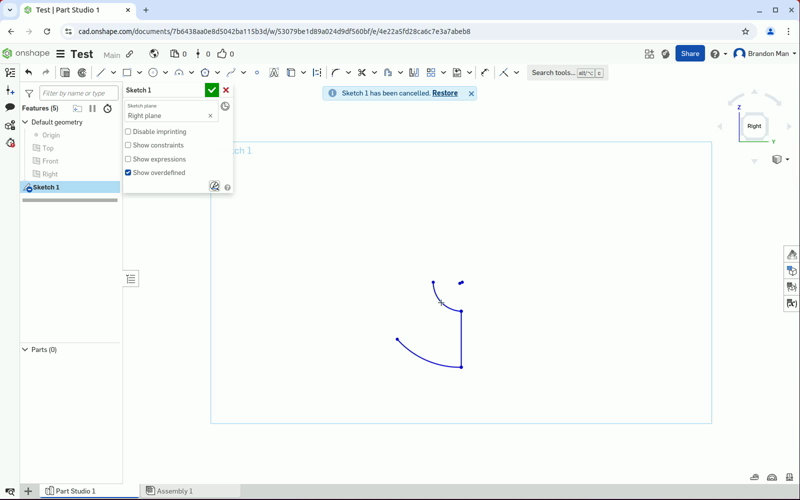
mouse_move(433, 282)
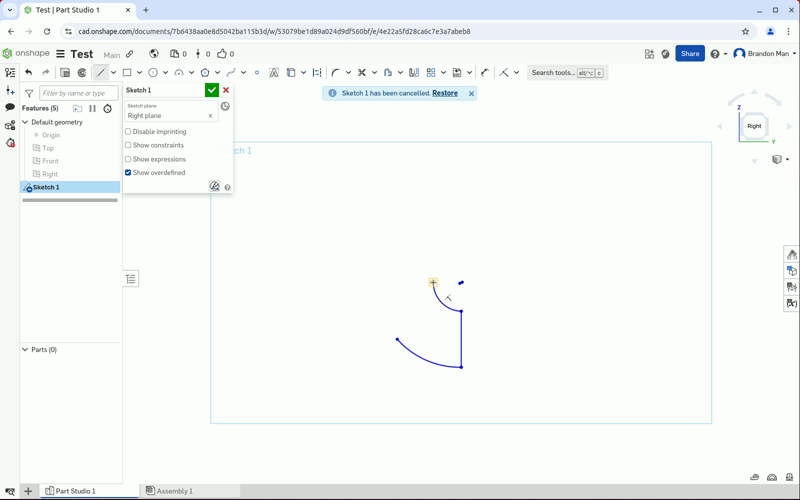
click(433, 282)
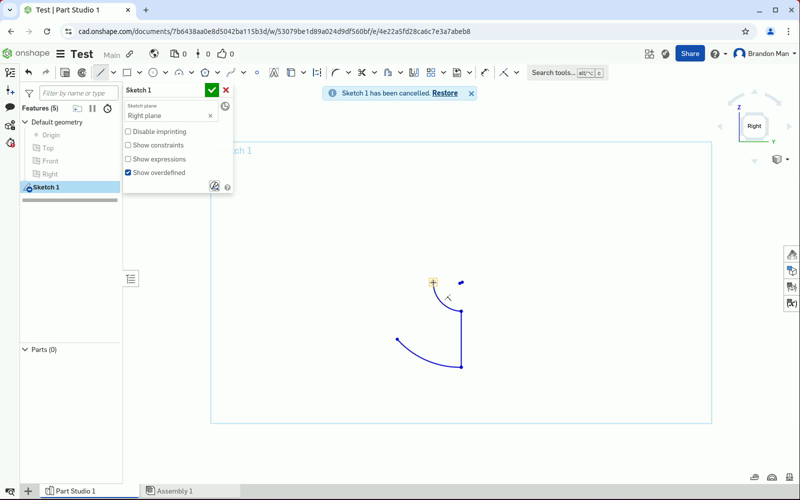
key_down(shift)
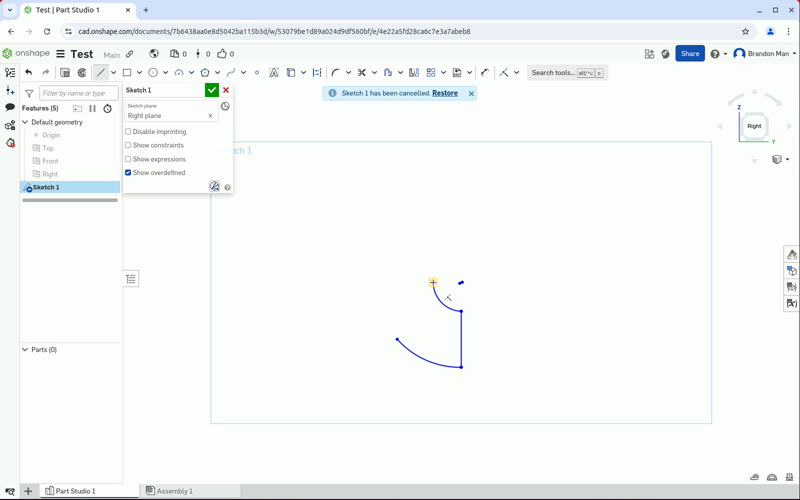
mouse_move(463, 282)
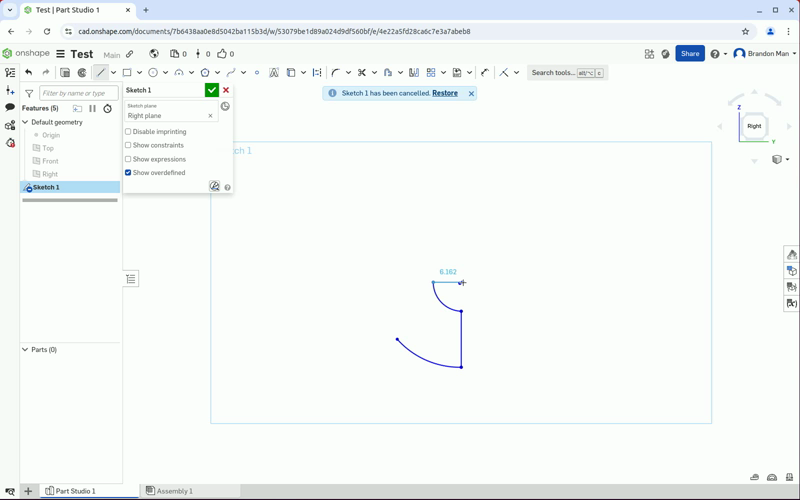
mouse_move(397, 282)
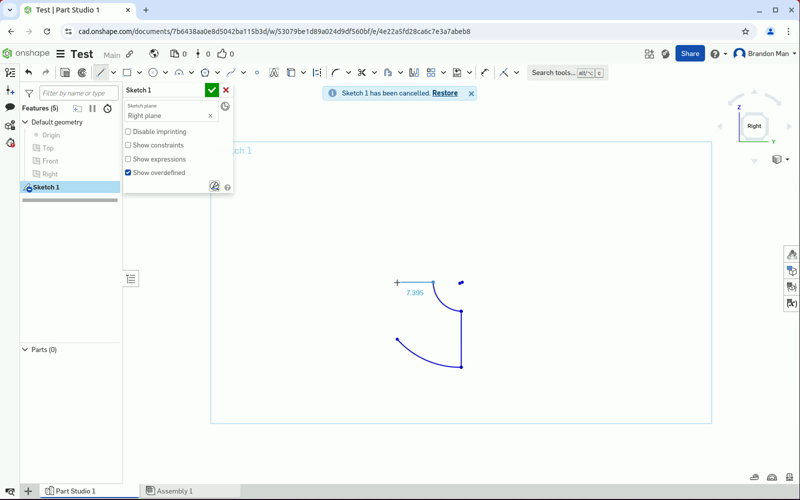
click(397, 282)
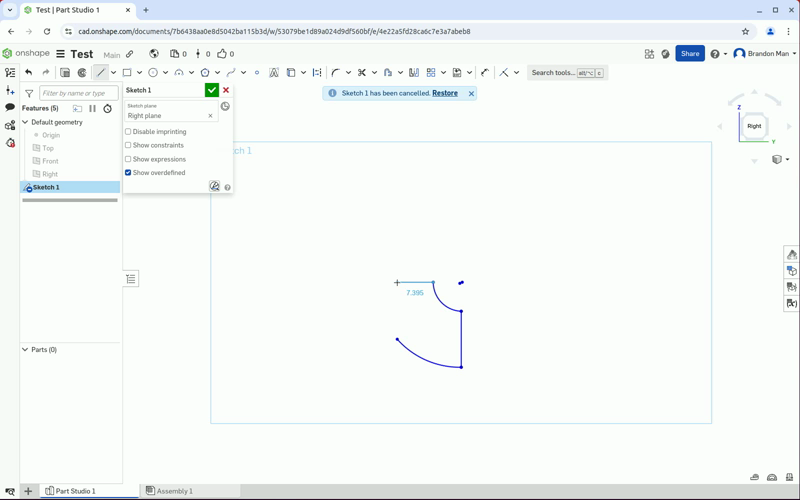
key_up(shift)
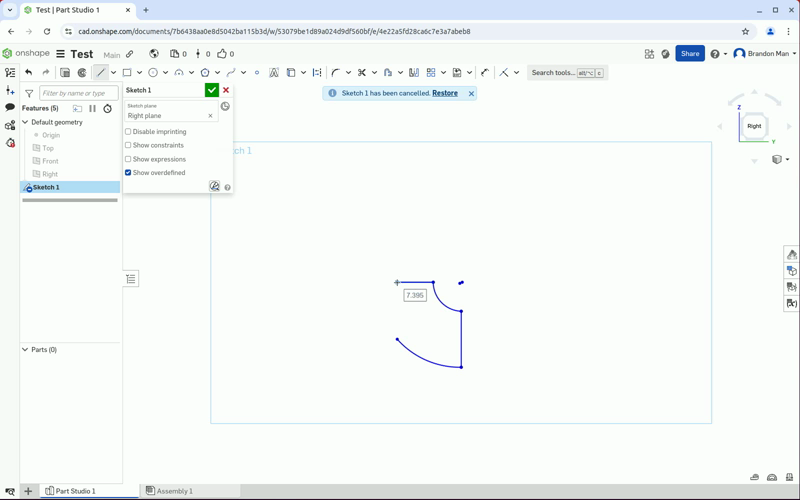
mouse_move(427, 282)
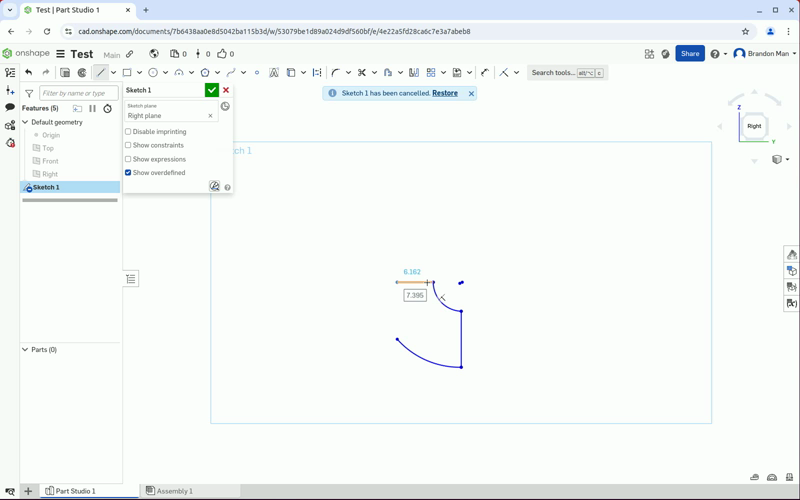
key_down(shift)
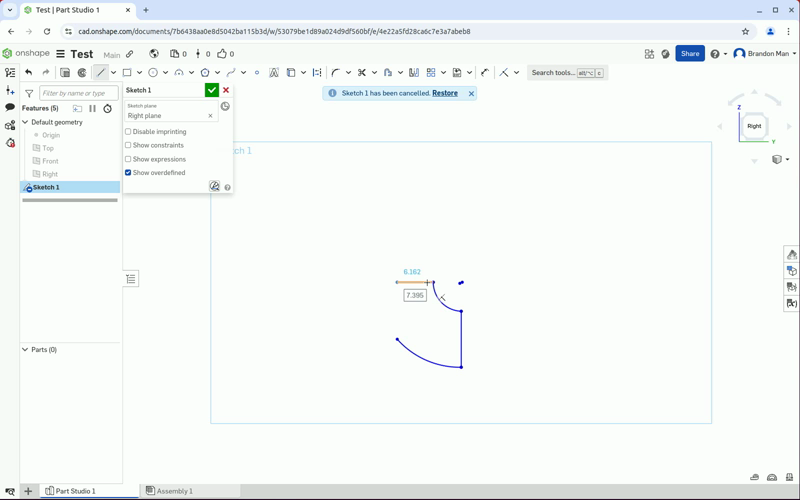
mouse_move(397, 339)
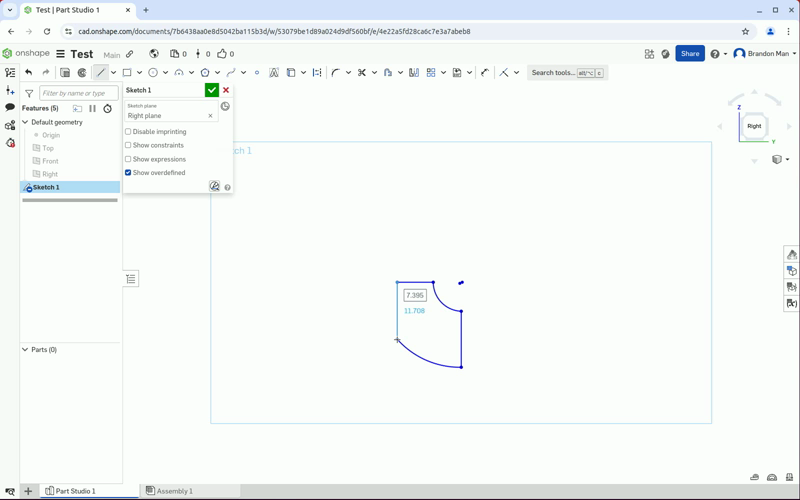
key_up(shift)
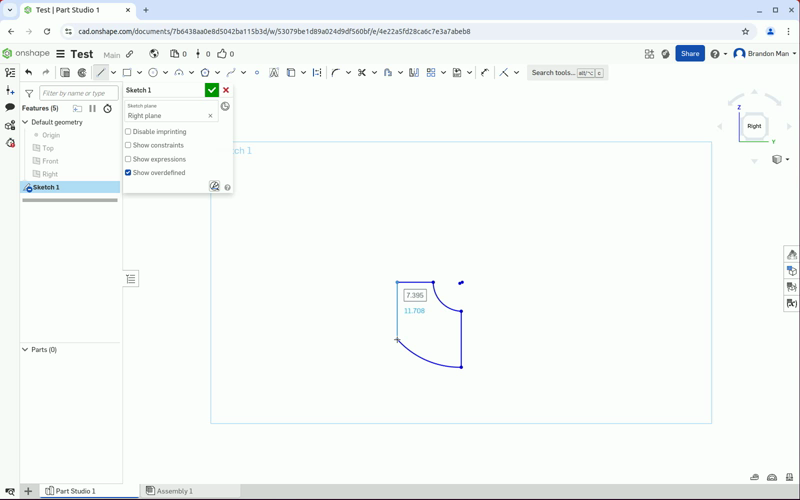
click(397, 339)
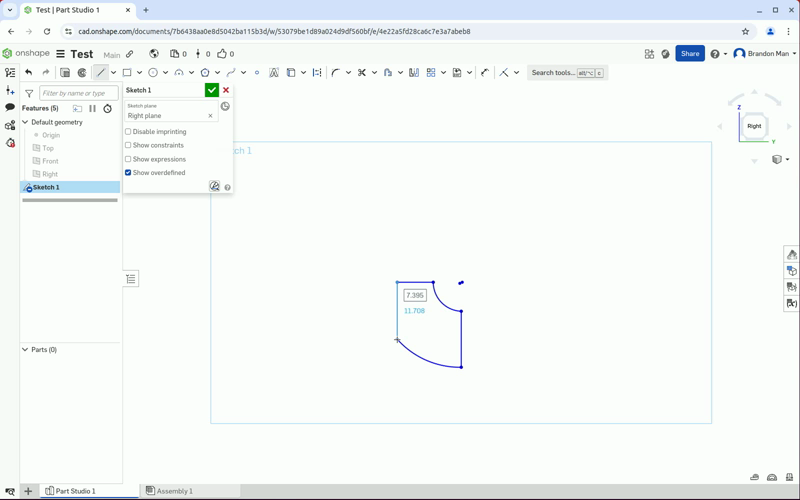
key(esc)
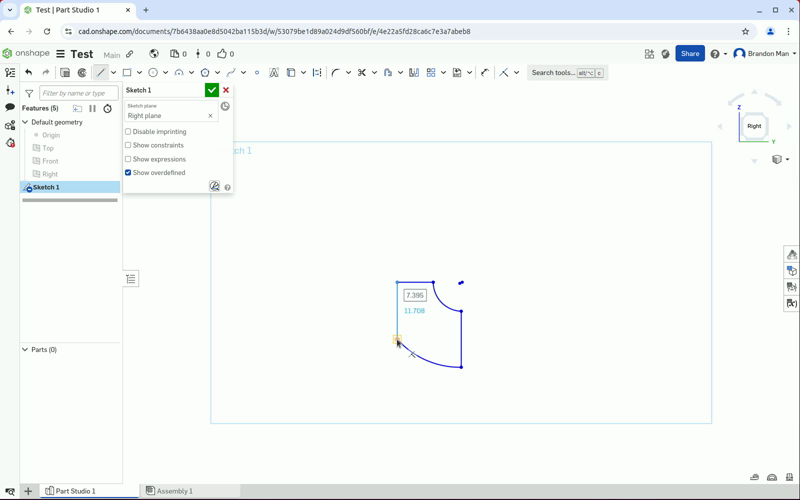
mouse_move(406, 320)
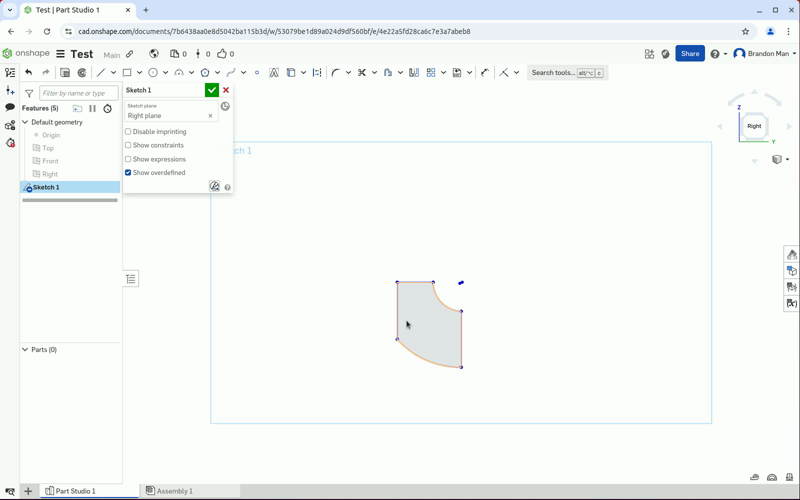
click(406, 320)
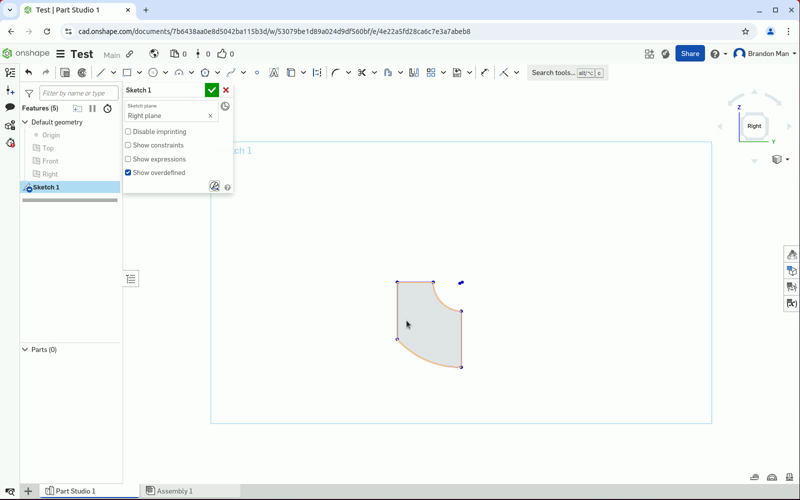
mouse_move(73, 352)
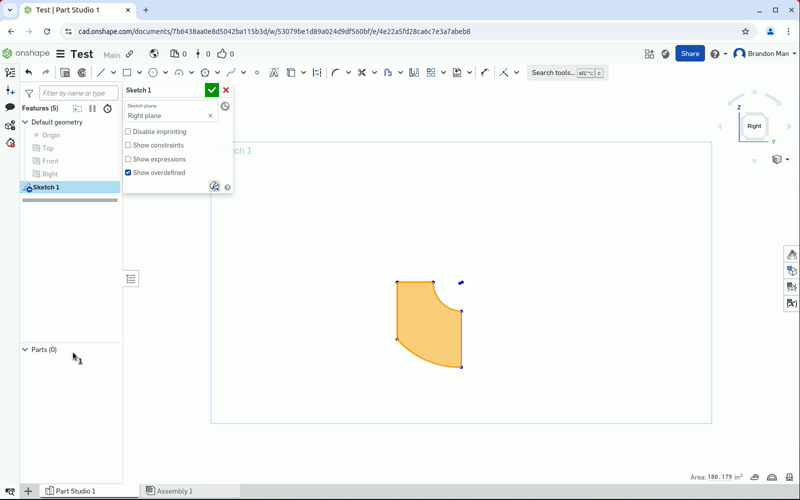
key(shift+y)
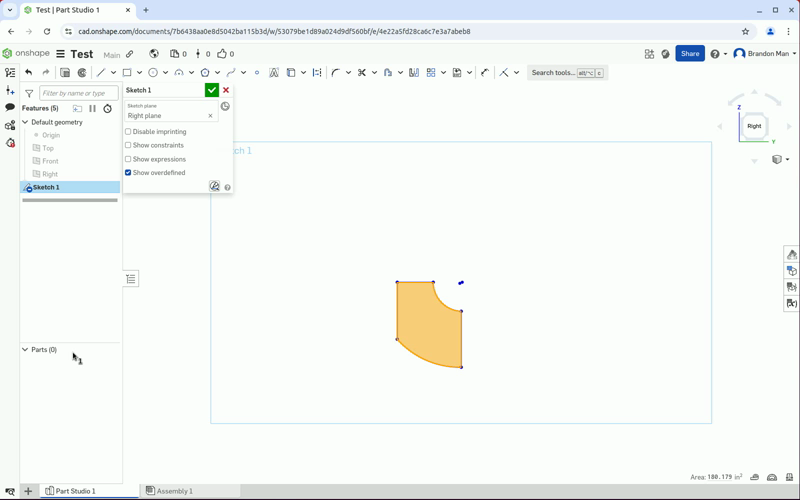
key(shift+e)
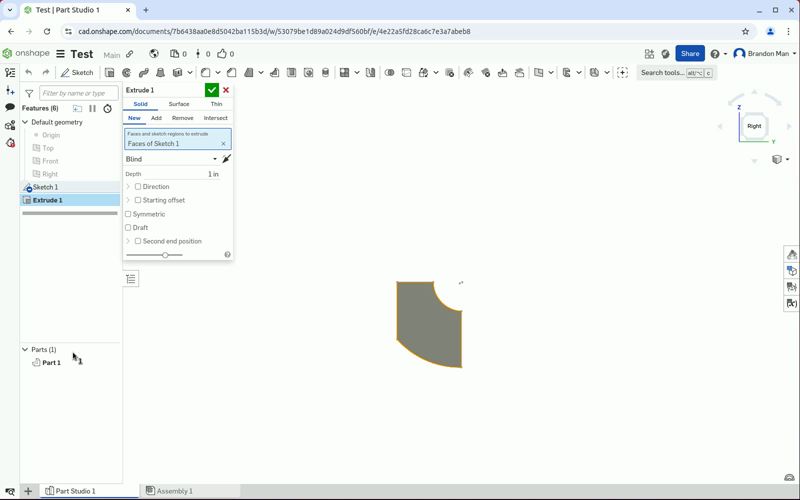
mouse_move(143, 106)
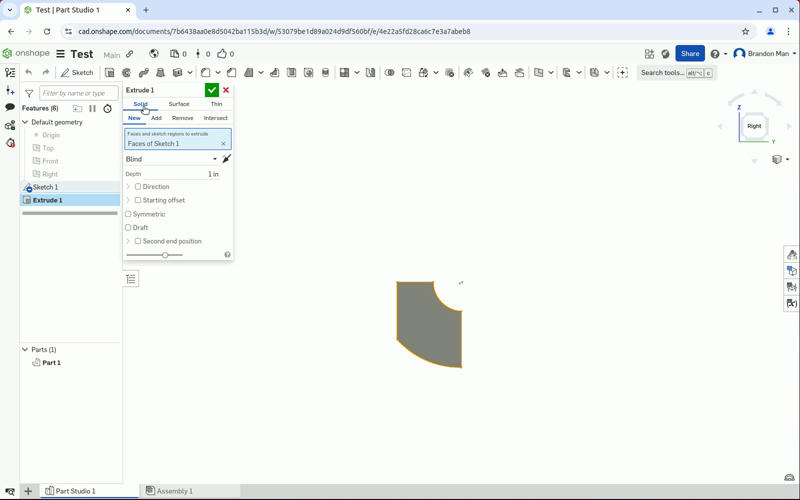
click(143, 106)
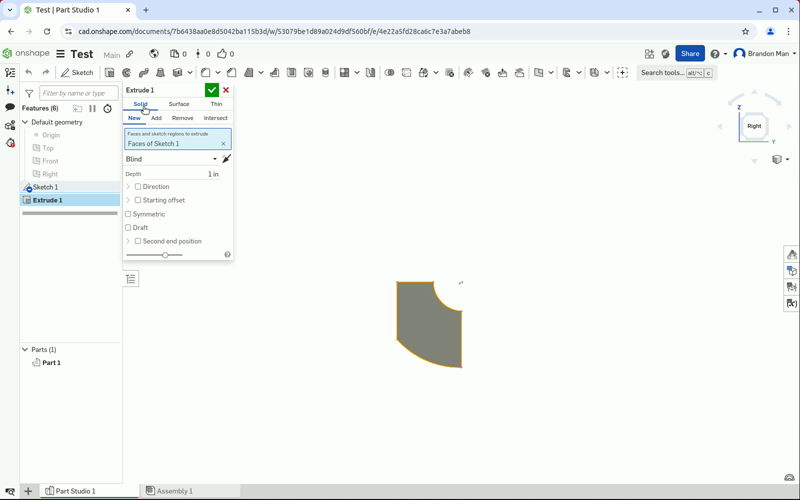
mouse_move(137, 120)
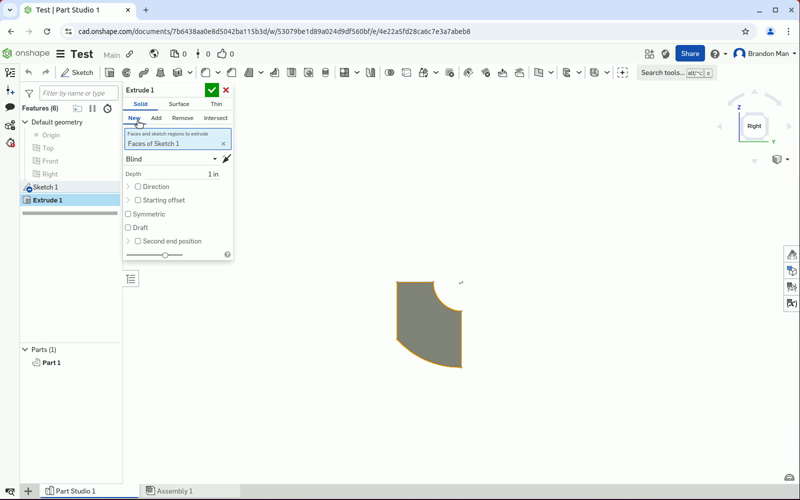
click(137, 120)
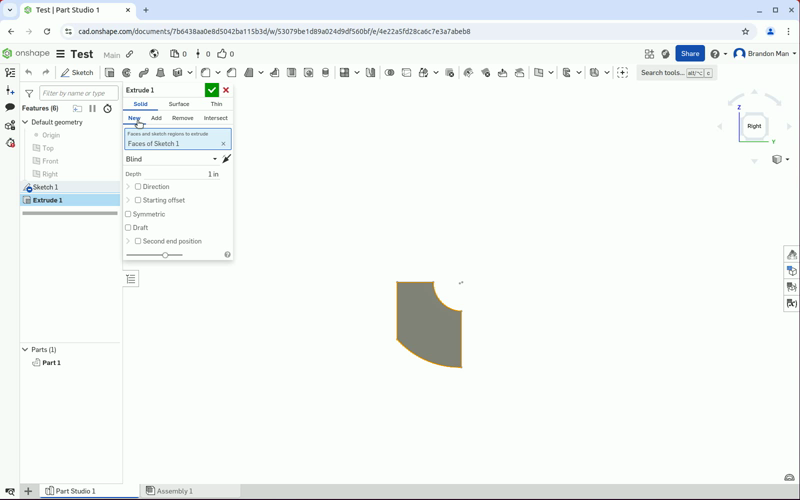
key(tab, 4)
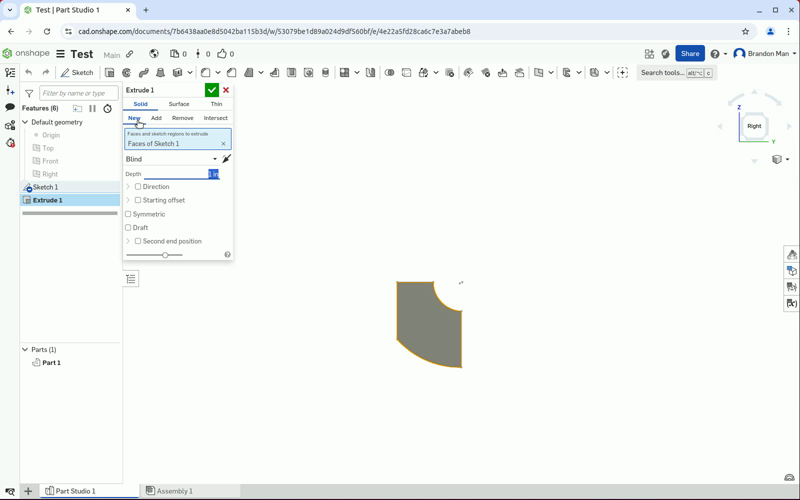
text(23.108)
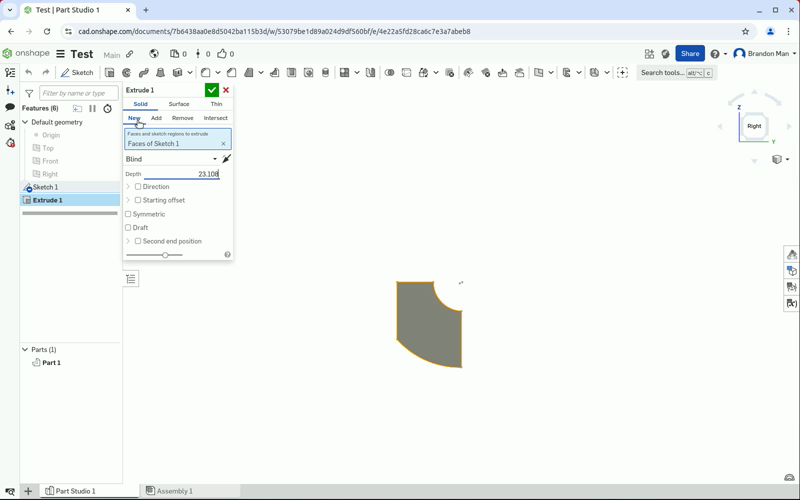
key(enter)
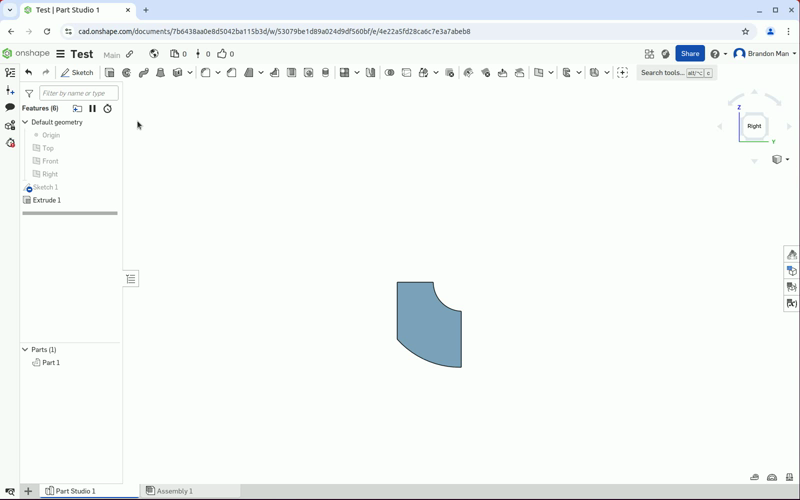
key(shift+h)
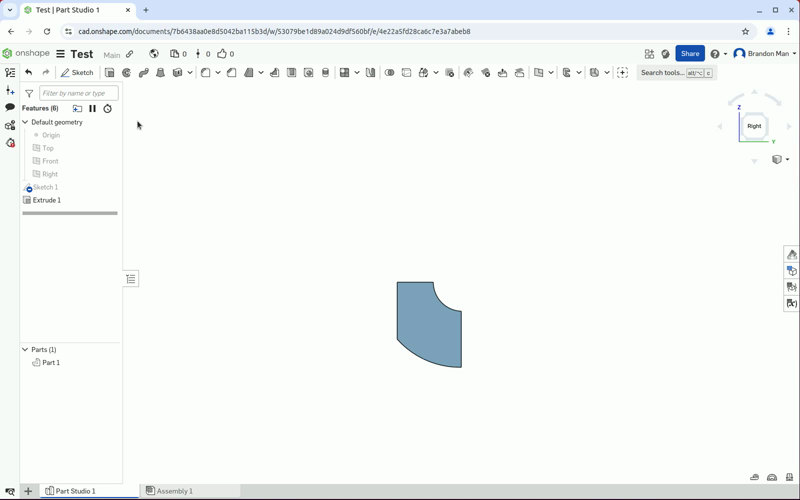
key(shift+h)
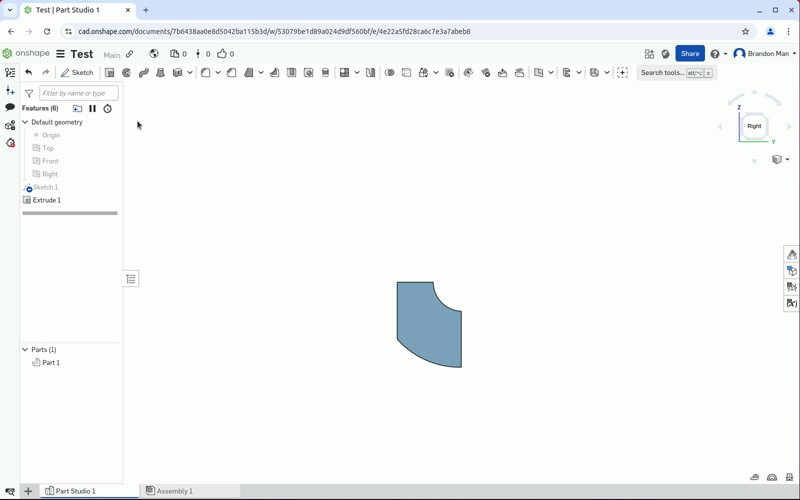
mouse_move(73, 189)
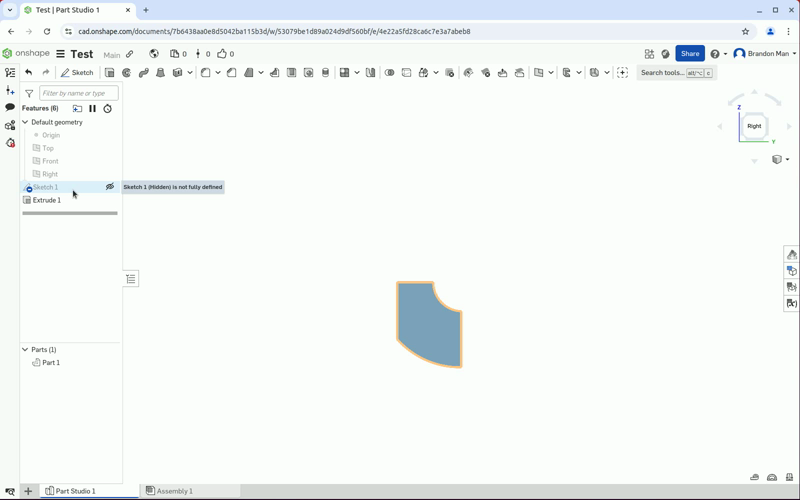
click(73, 189)
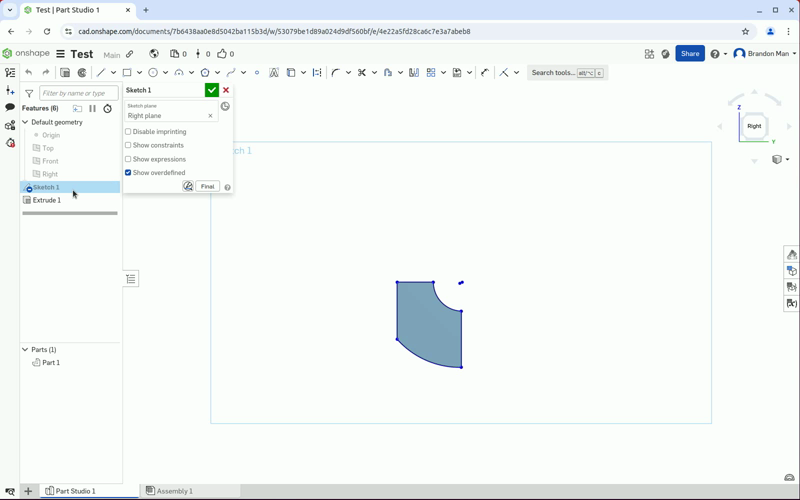
mouse_move(229, 92)
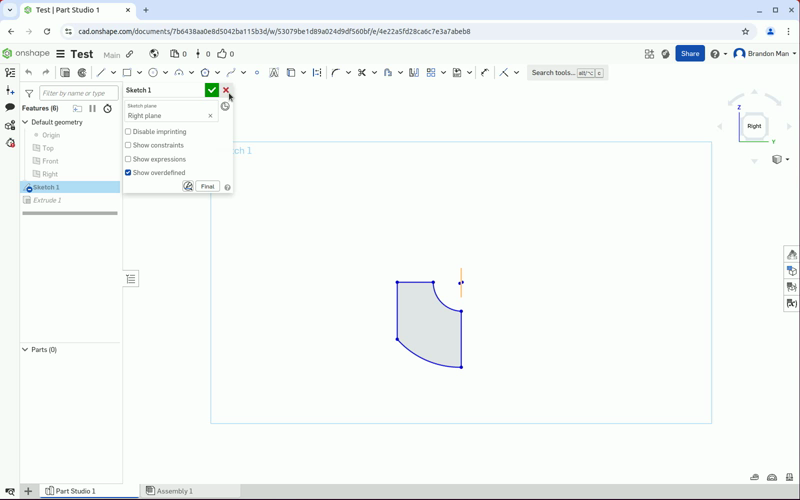
click(229, 92)
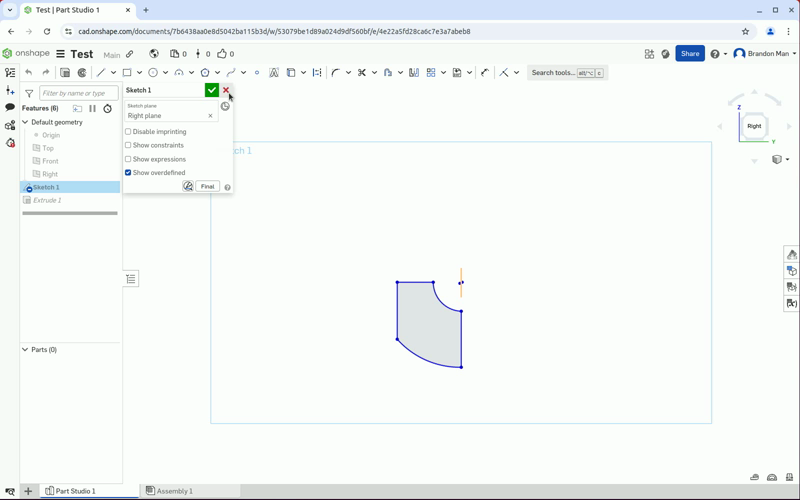
key(shift+s)
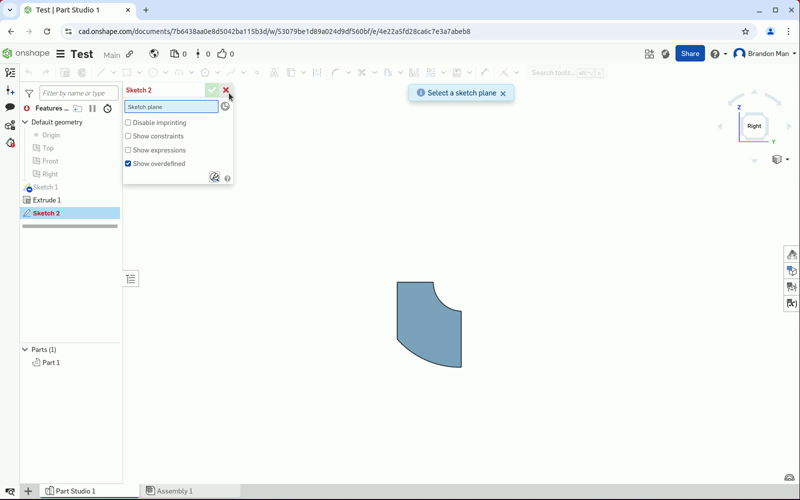
mouse_move(73, 176)
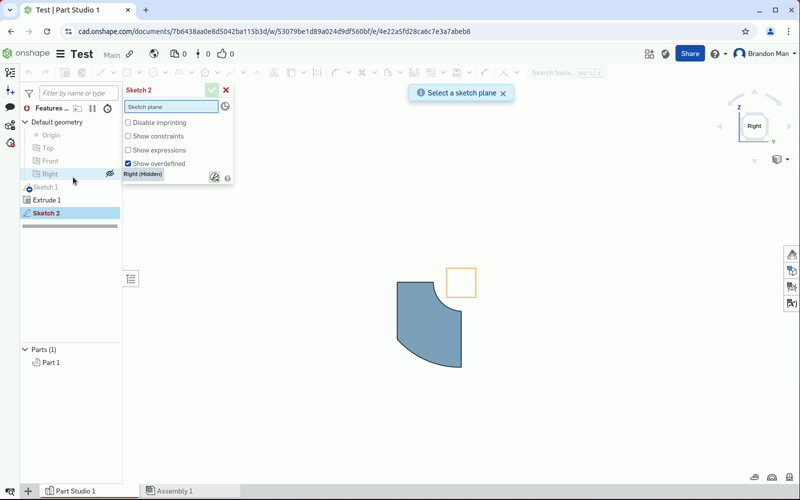
click(73, 176)
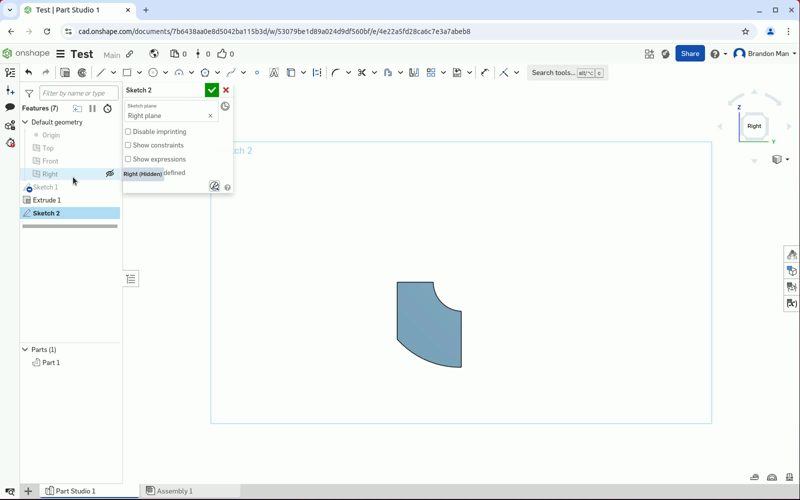
mouse_move(73, 352)
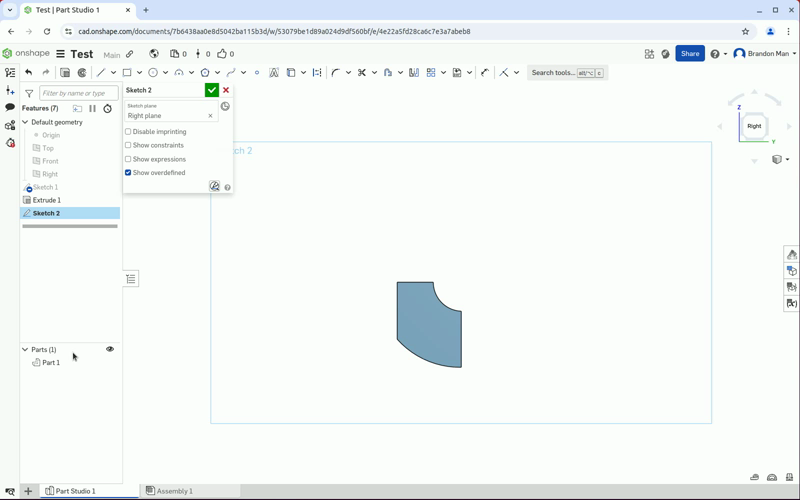
key(y)
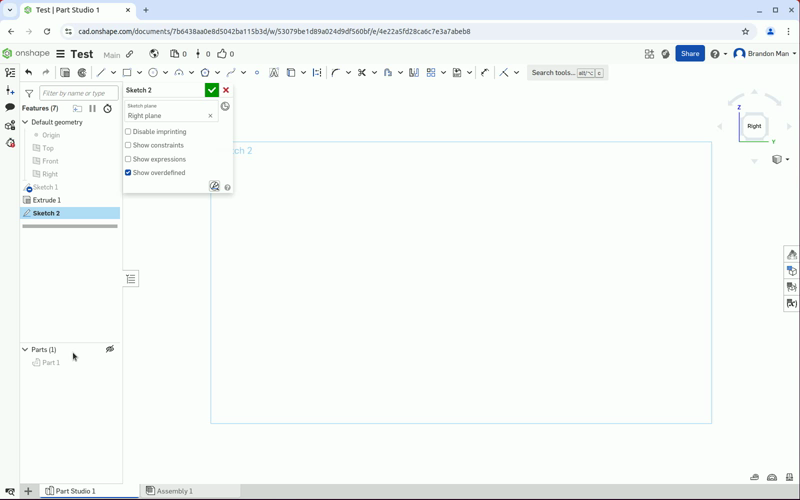
key(l)
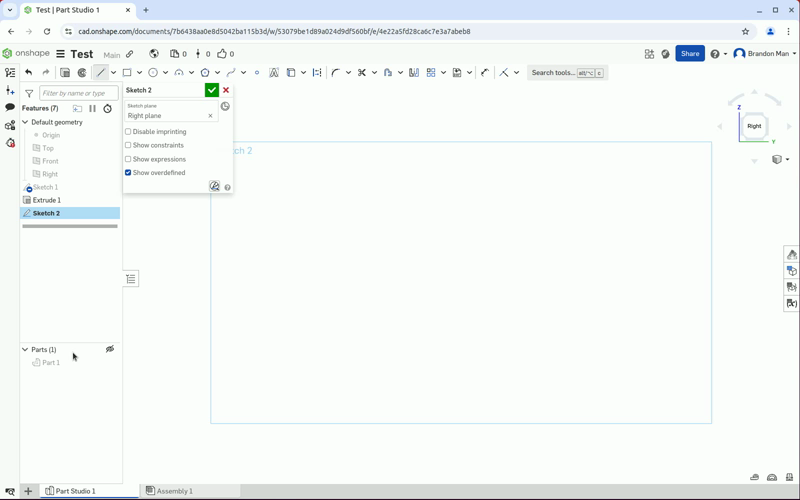
key_down(shift)
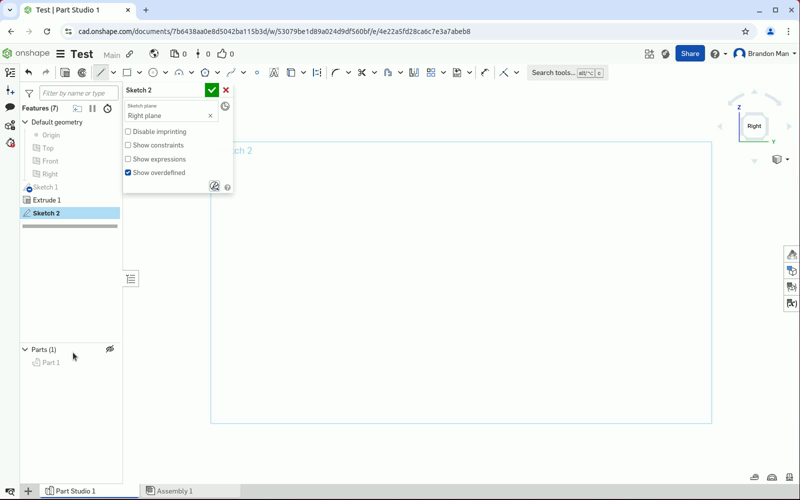
mouse_move(397, 282)
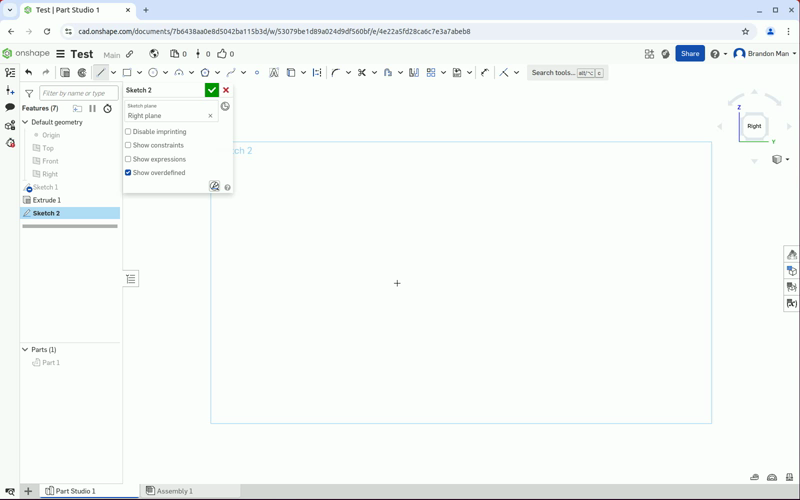
click(397, 282)
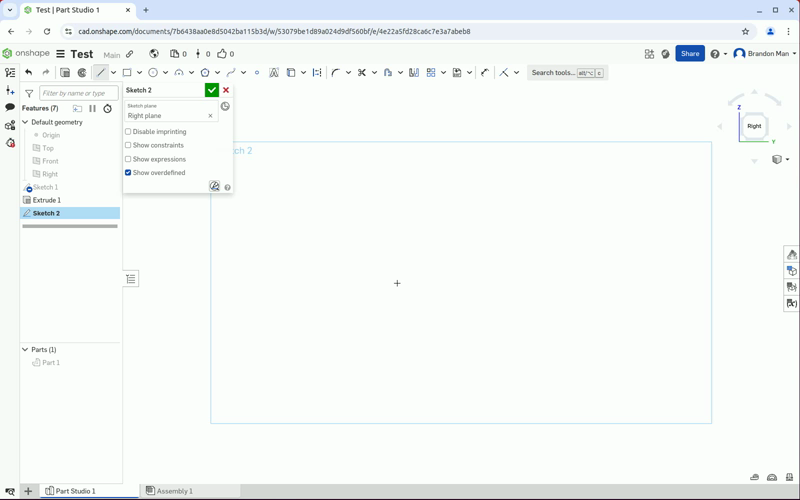
key_up(shift)
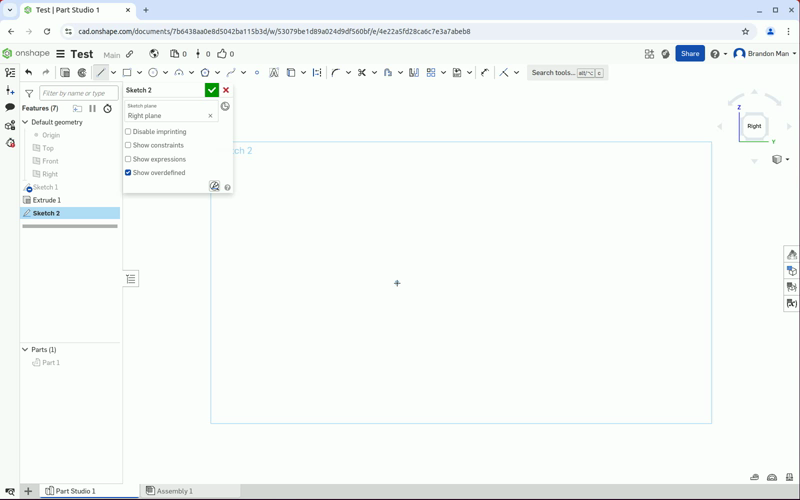
key_down(shift)
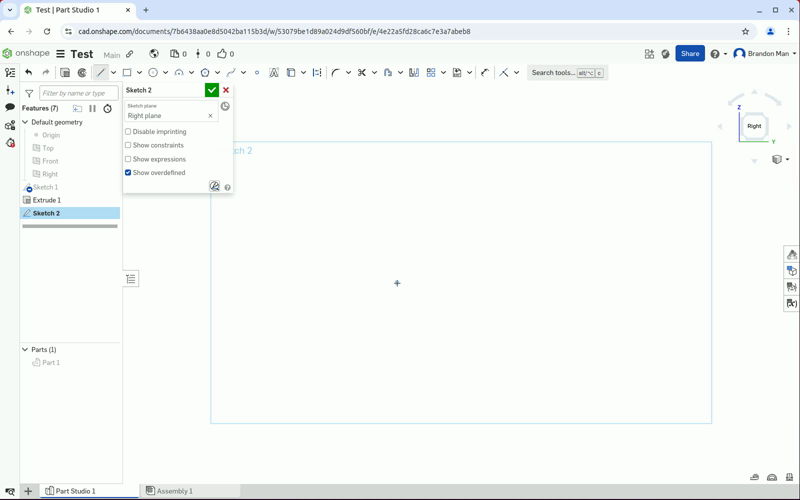
mouse_move(427, 282)
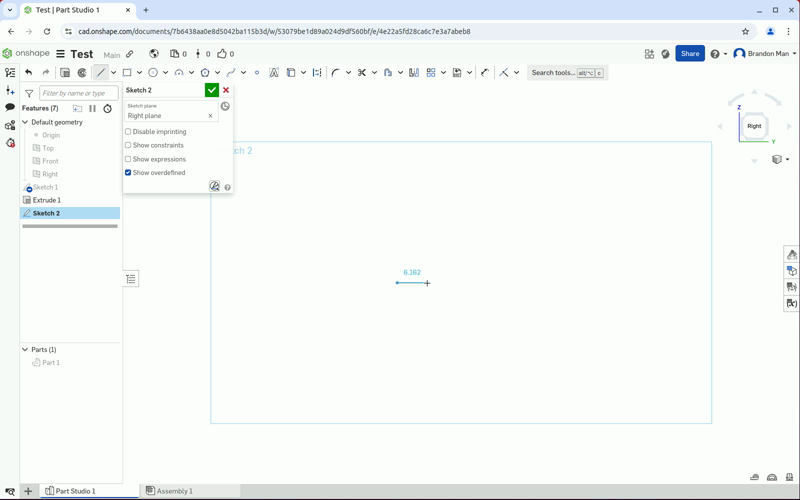
mouse_move(431, 282)
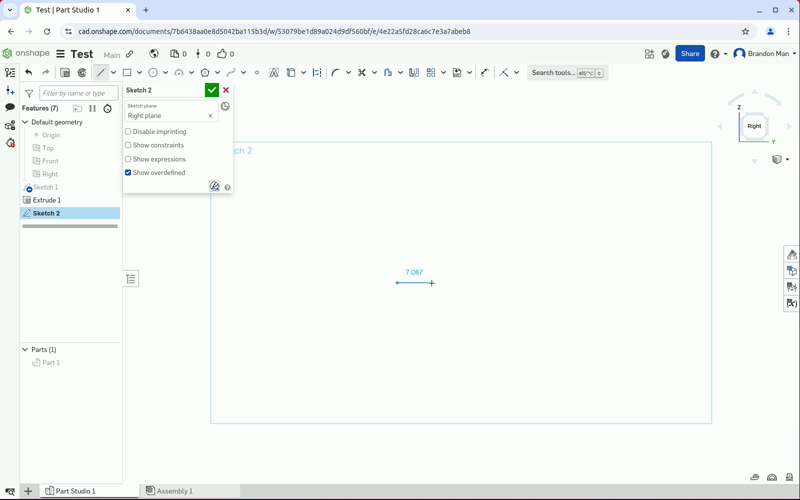
click(431, 282)
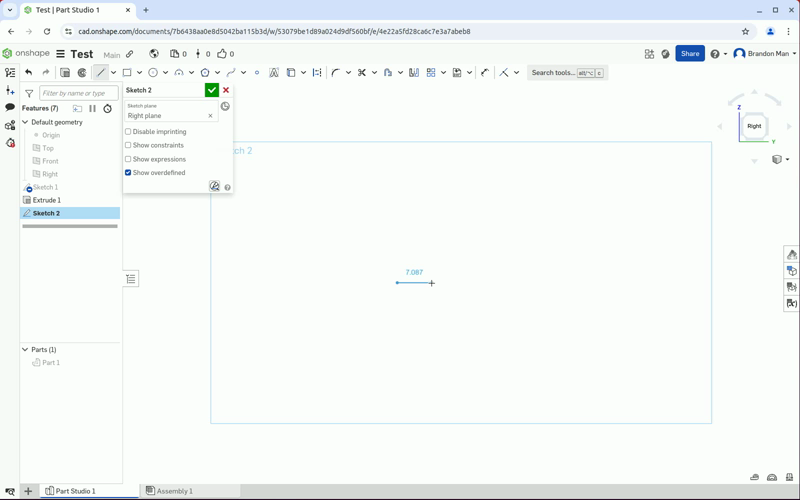
key_up(shift)
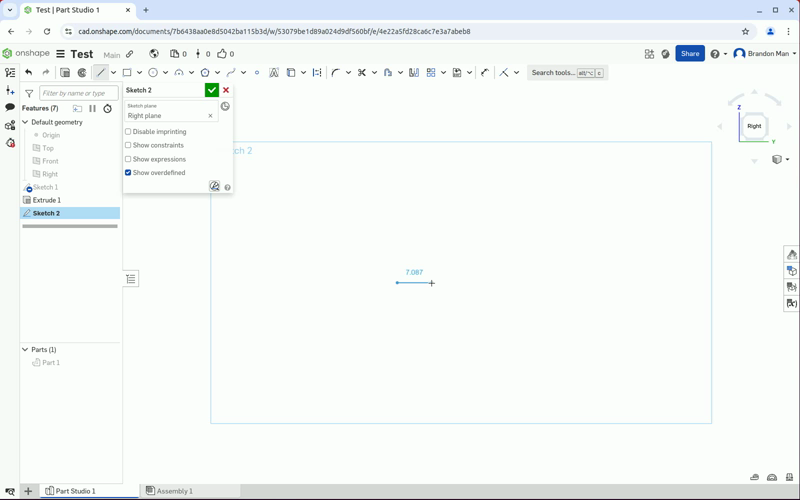
key(esc)
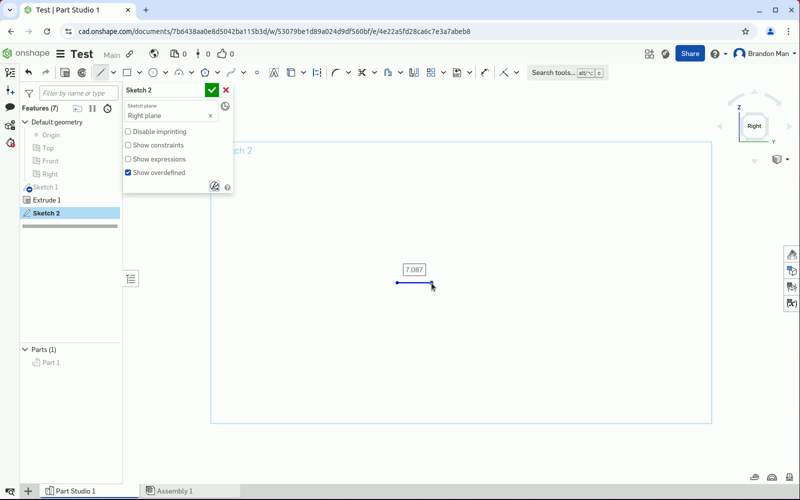
key(a)
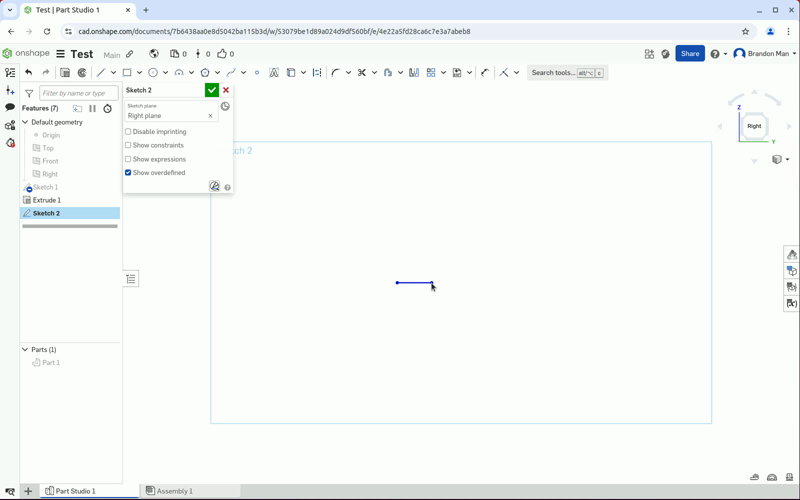
mouse_move(431, 282)
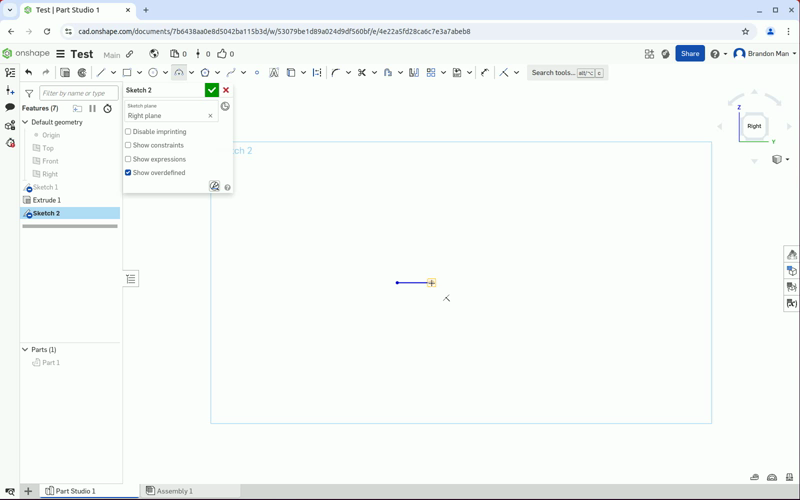
click(431, 282)
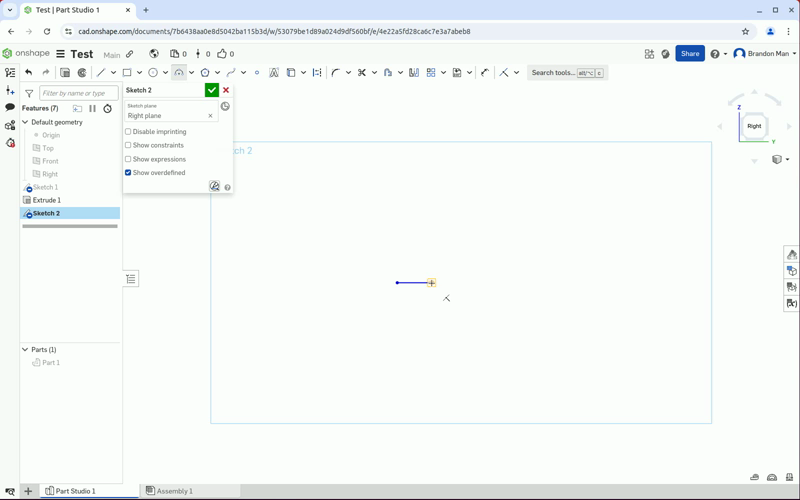
key_down(shift)
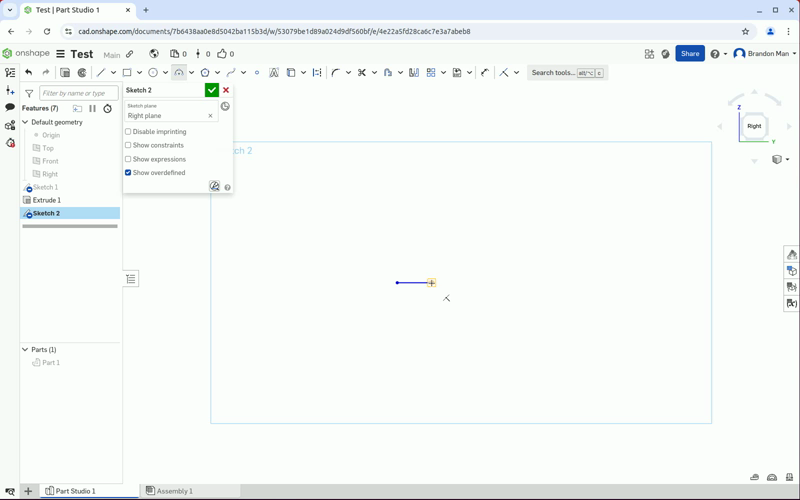
mouse_move(461, 310)
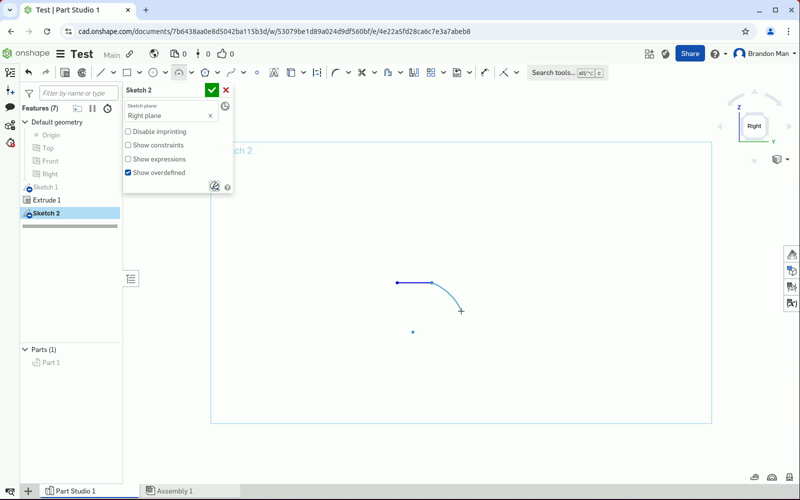
click(461, 310)
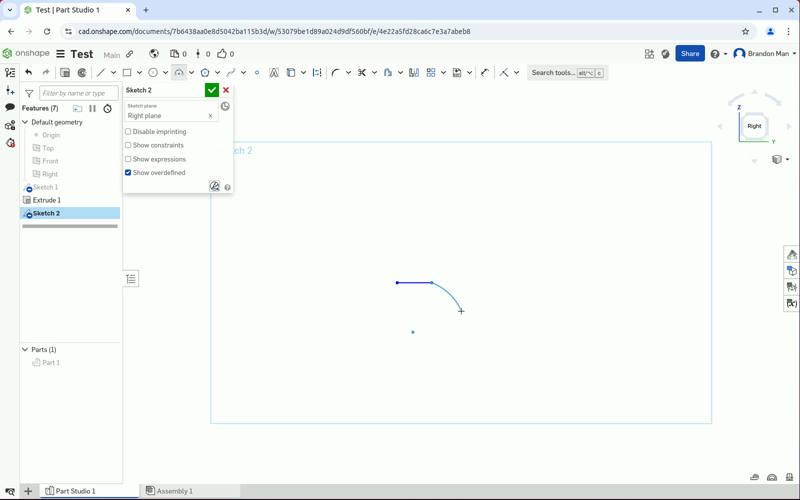
mouse_move(480, 261)
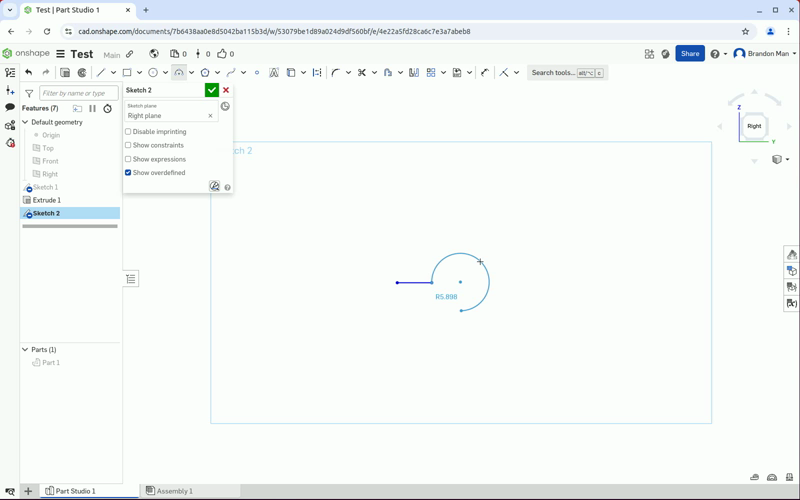
click(480, 261)
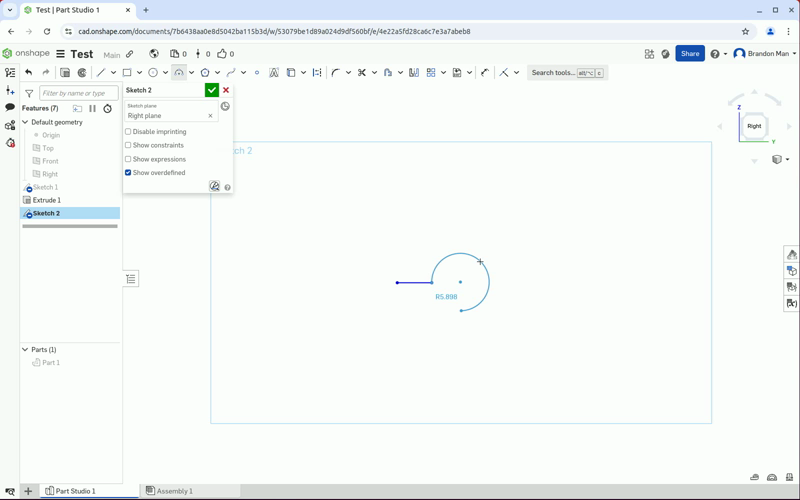
key_up(shift)
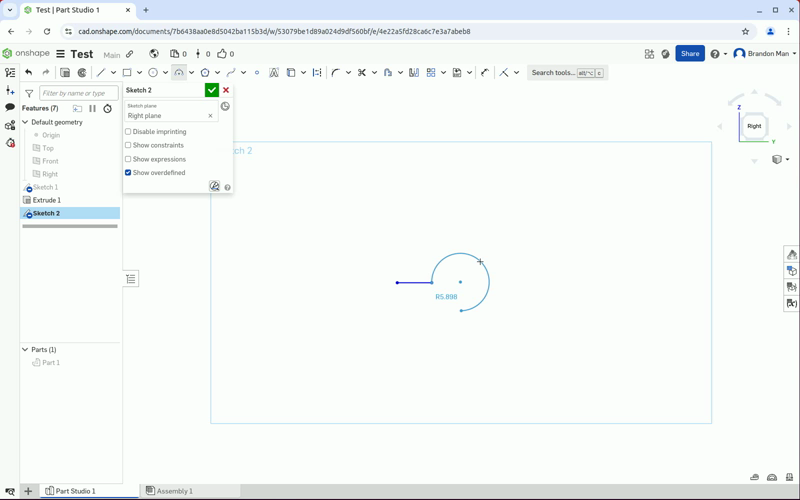
key(esc)
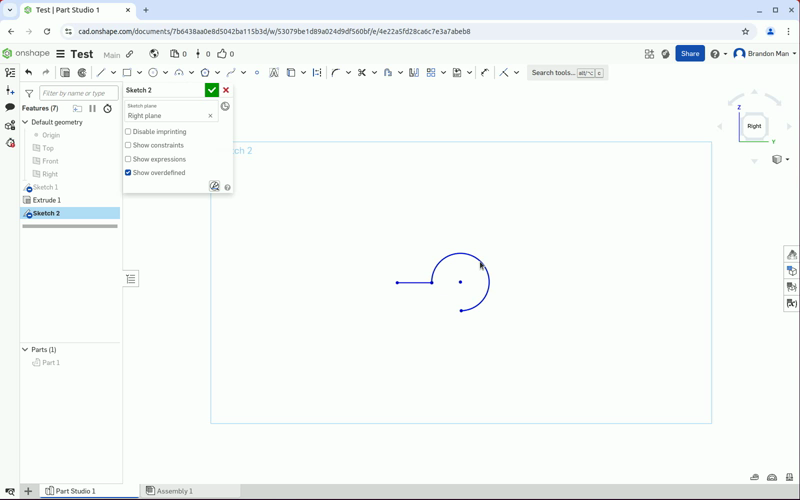
key(l)
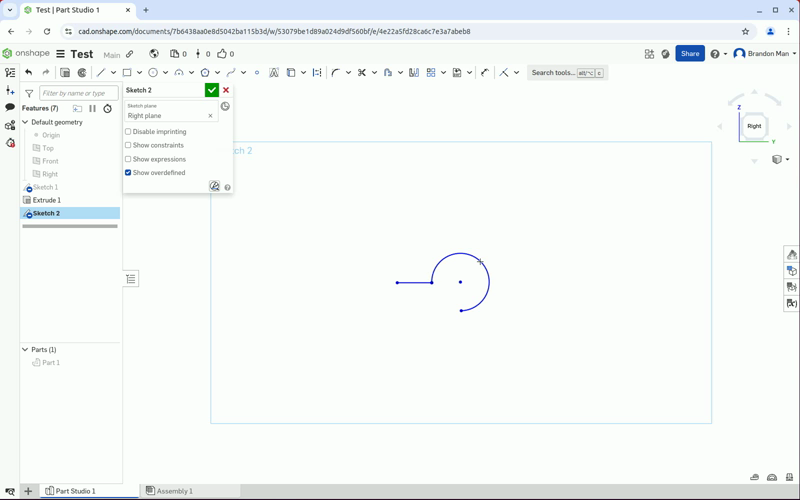
mouse_move(461, 310)
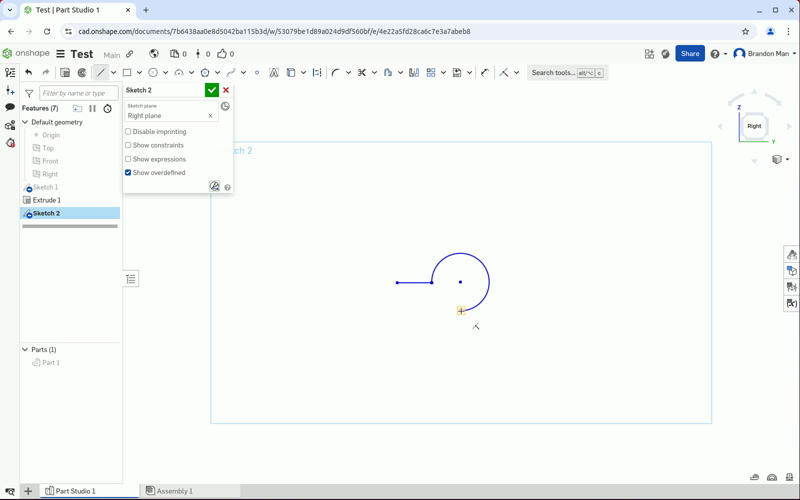
click(461, 310)
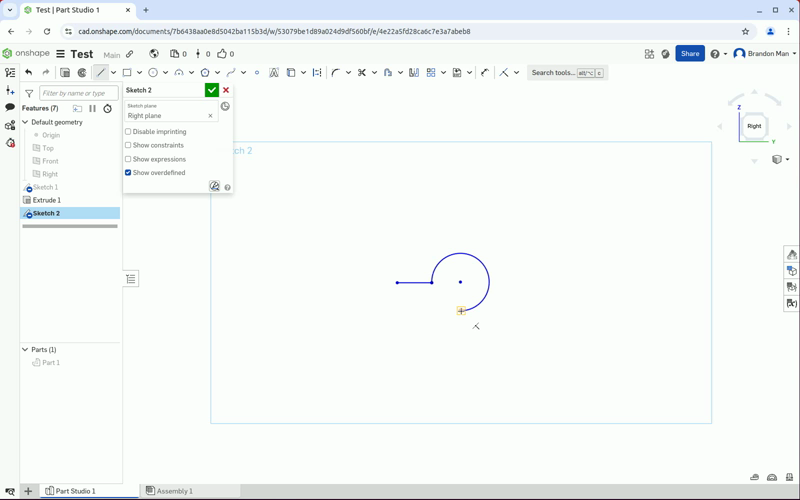
key_down(shift)
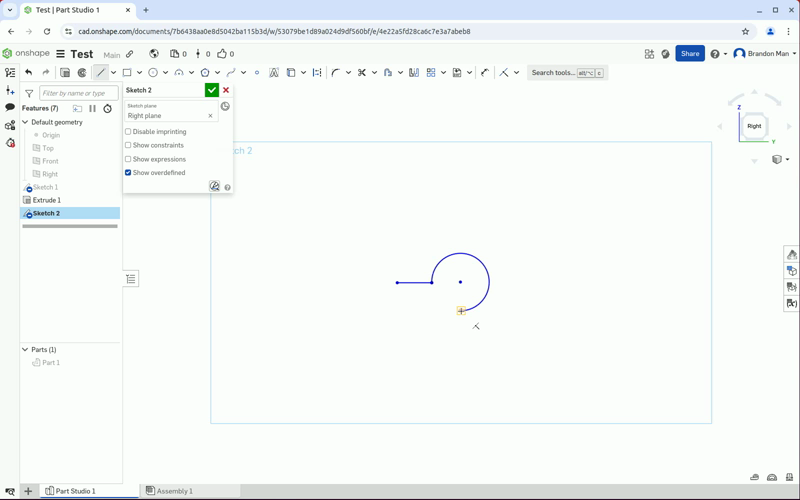
mouse_move(491, 310)
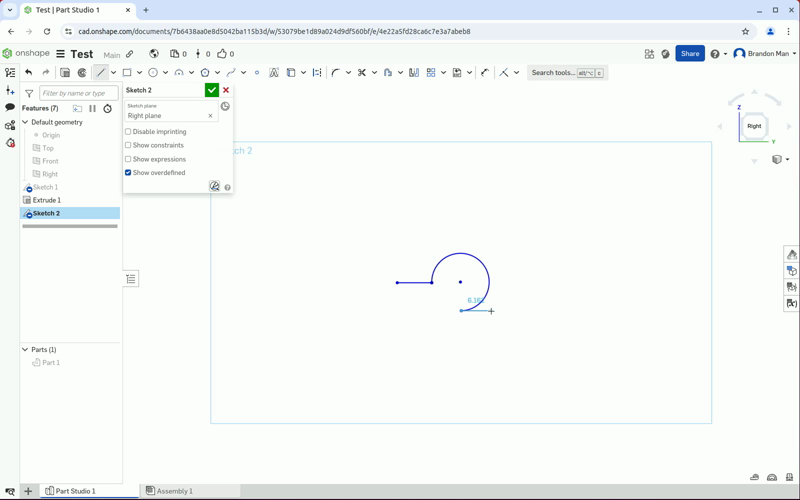
mouse_move(461, 366)
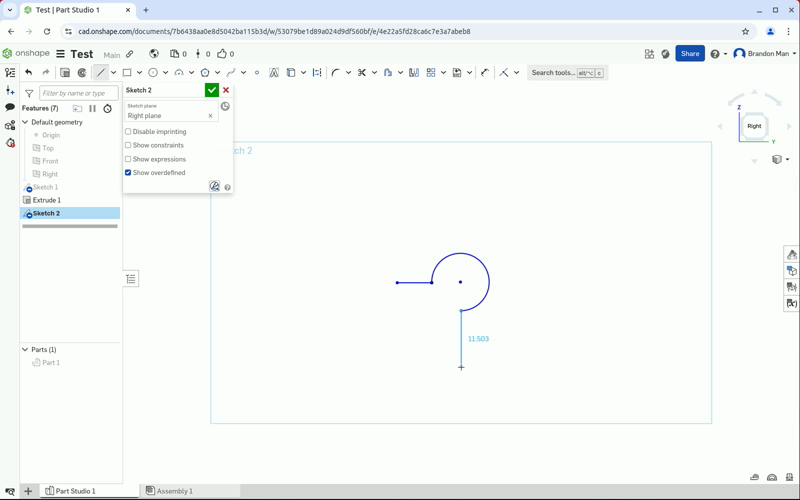
click(461, 366)
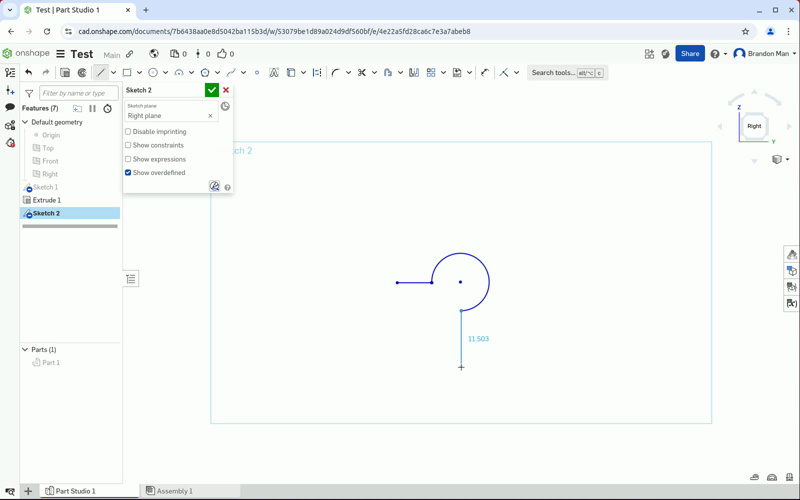
key_up(shift)
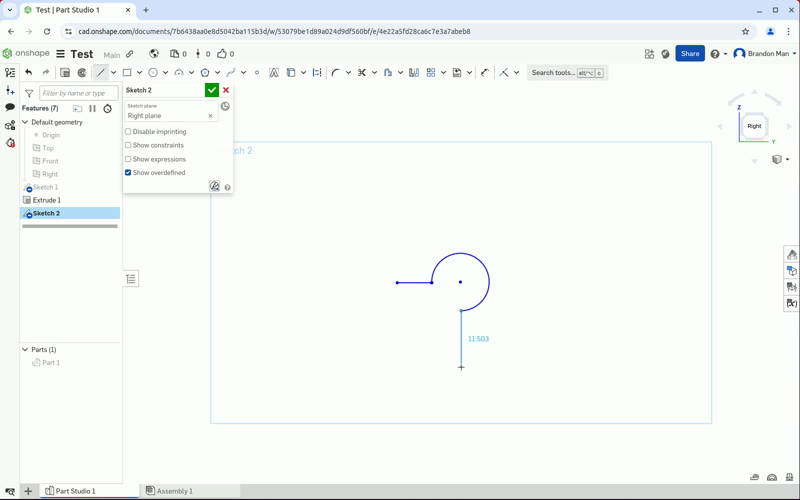
key(esc)
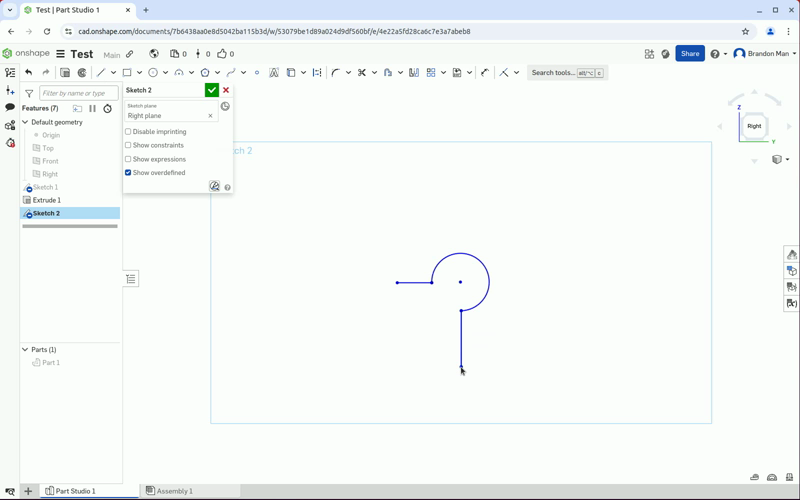
key(a)
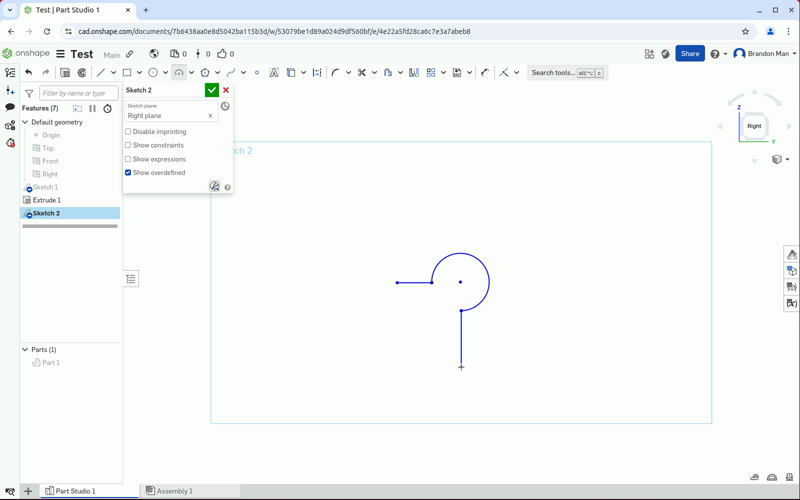
mouse_move(461, 366)
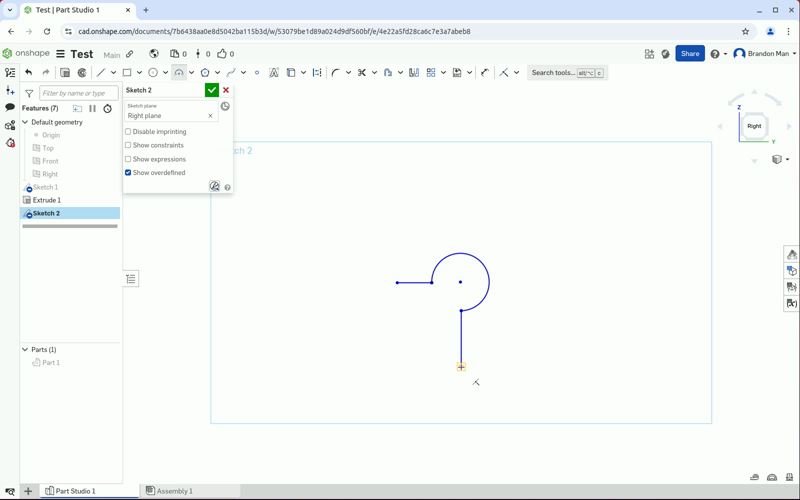
click(461, 366)
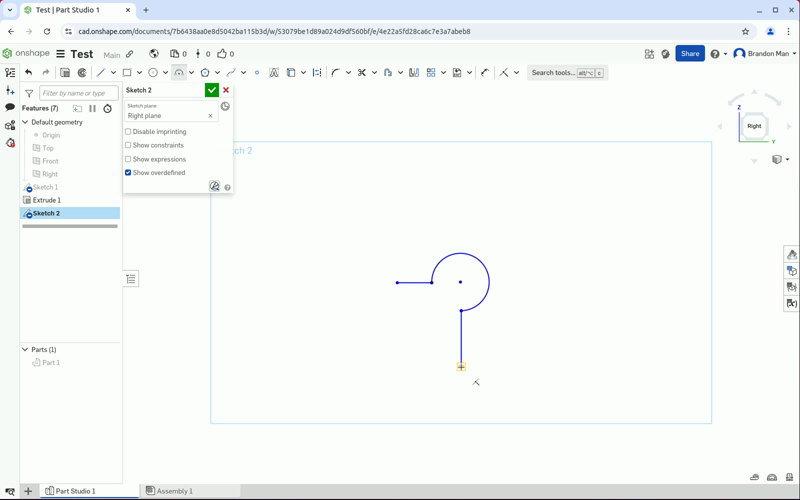
key_down(shift)
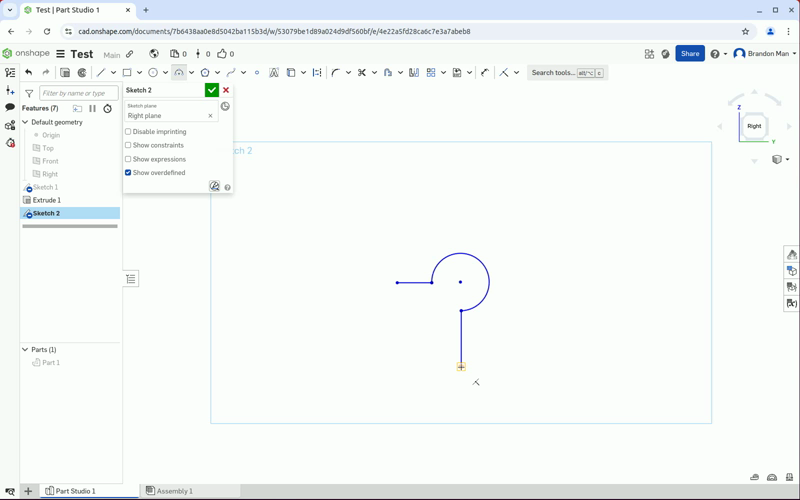
mouse_move(397, 227)
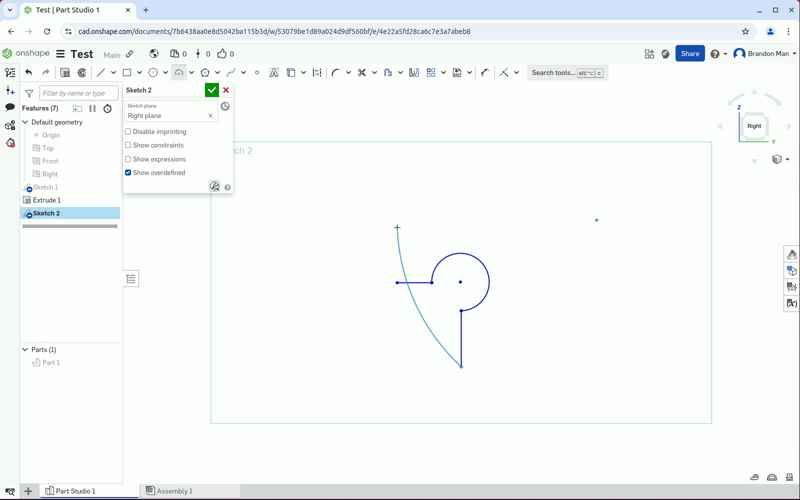
click(397, 227)
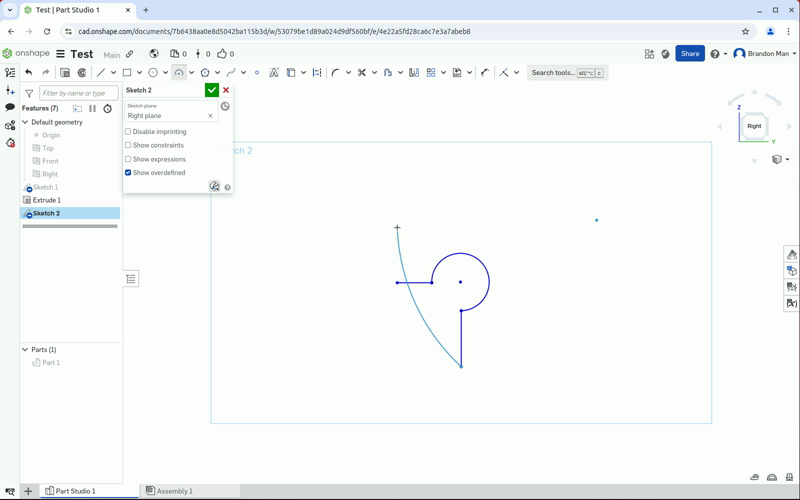
mouse_move(536, 248)
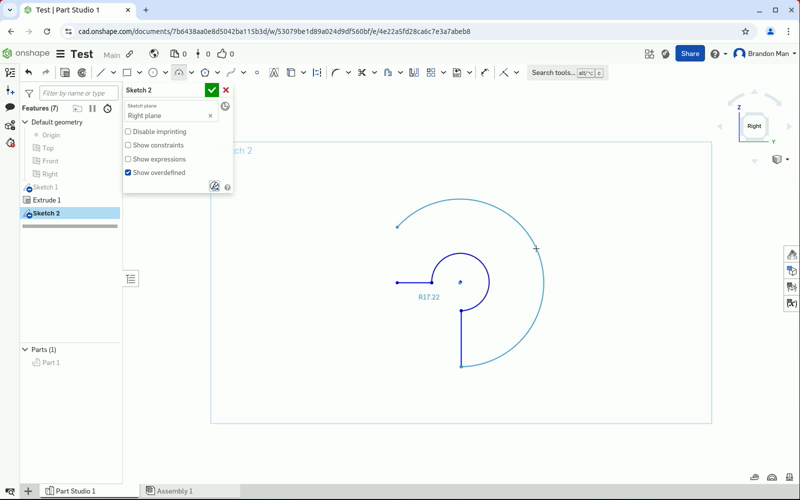
click(536, 248)
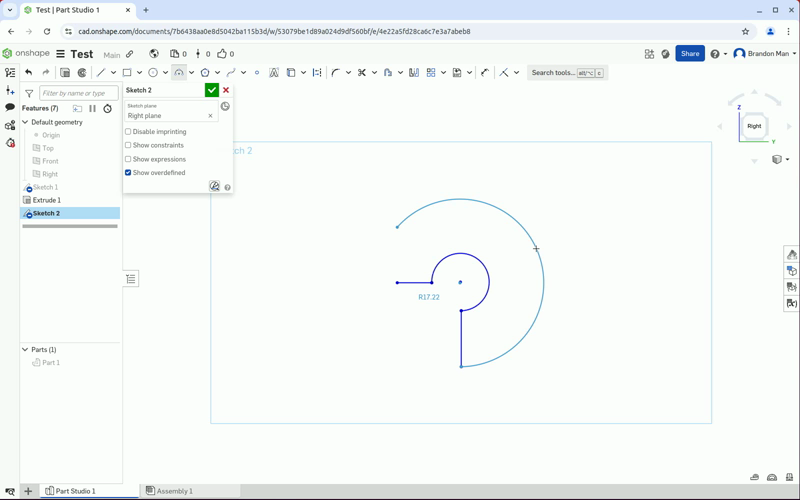
key_up(shift)
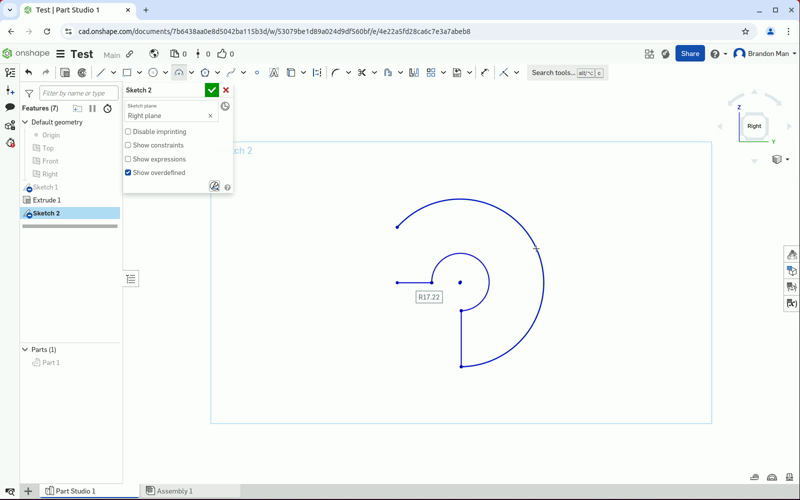
key(esc)
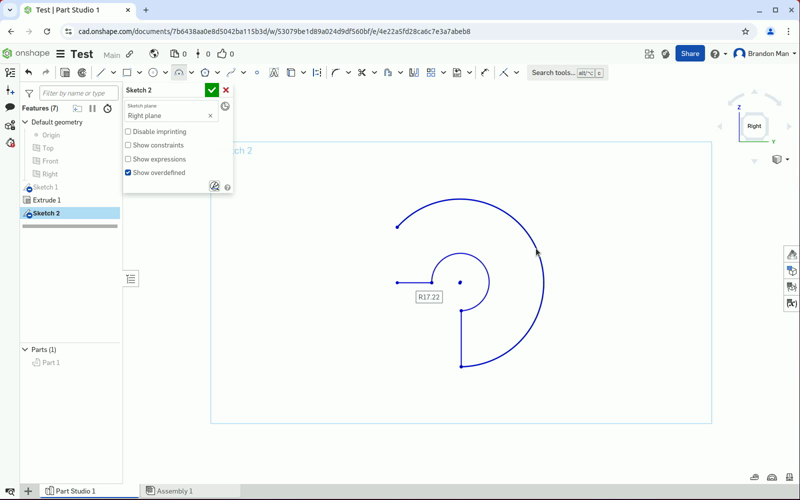
key(l)
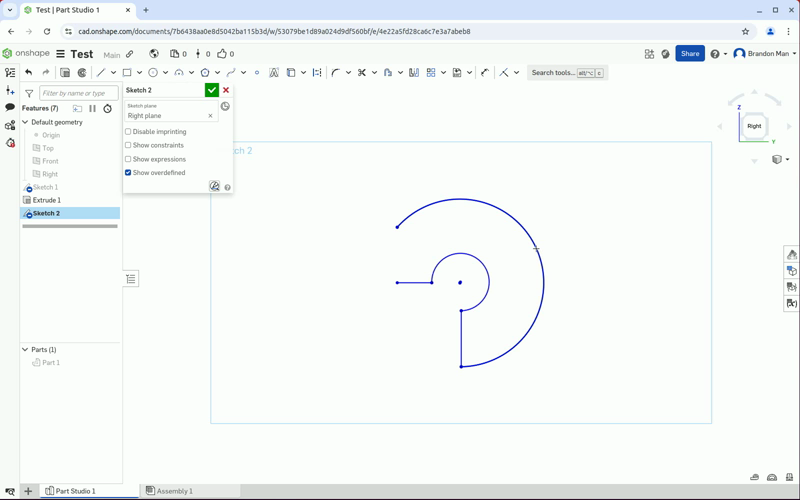
mouse_move(397, 227)
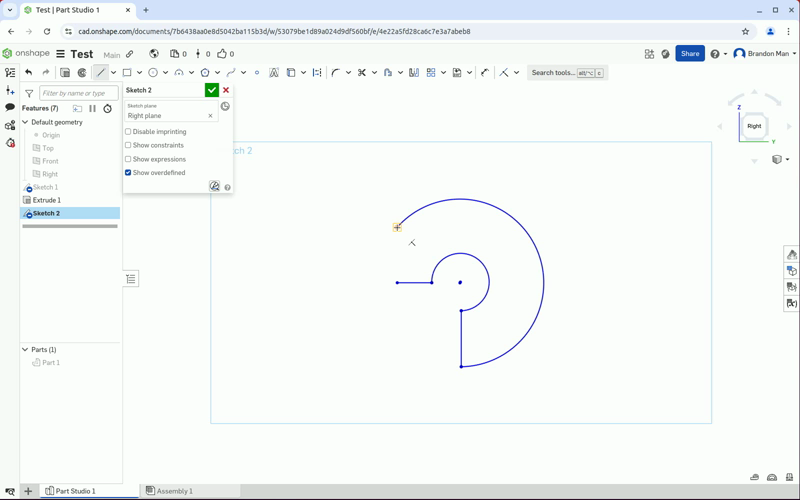
click(397, 227)
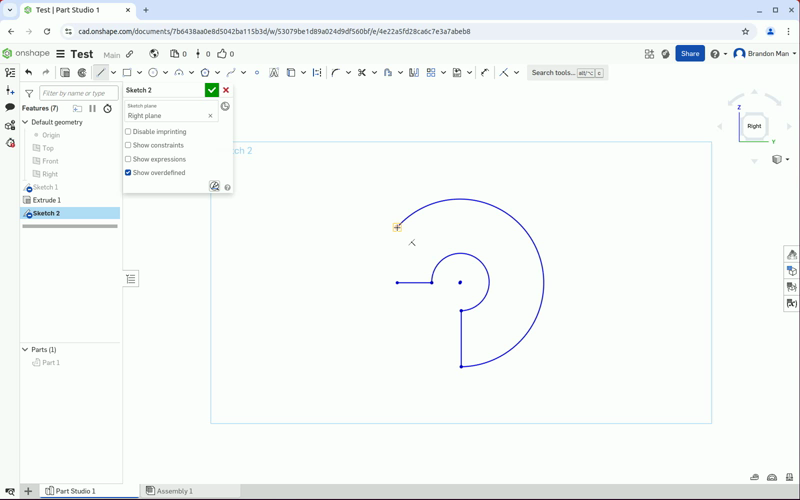
mouse_move(427, 227)
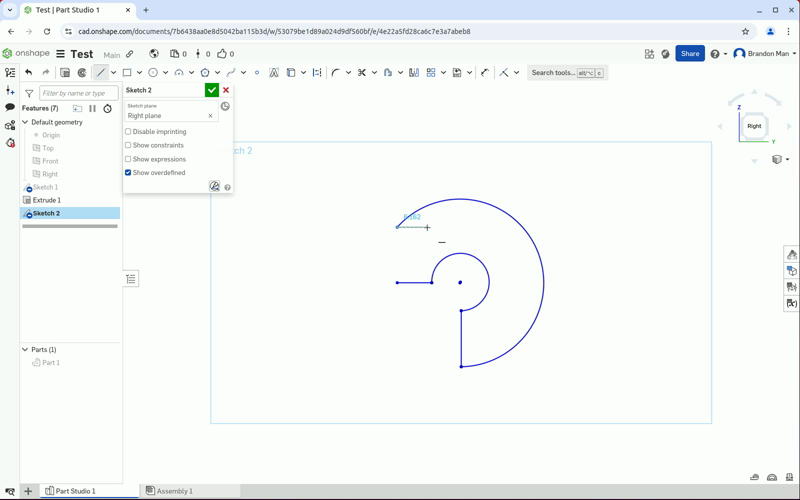
key_down(shift)
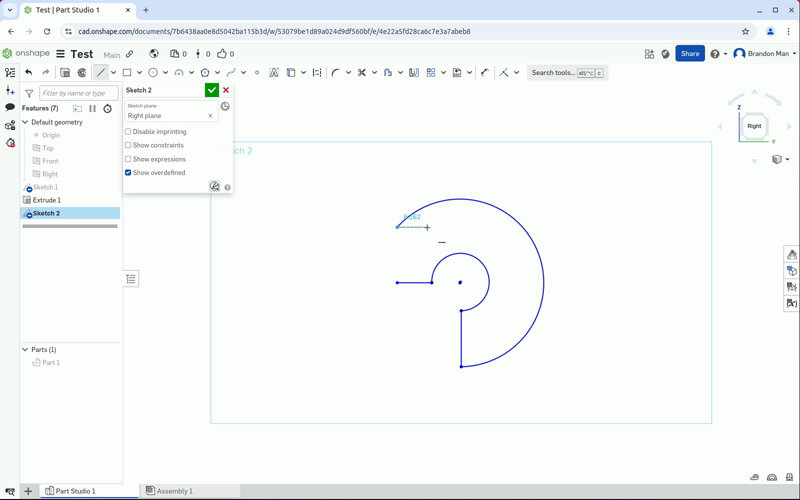
mouse_move(397, 282)
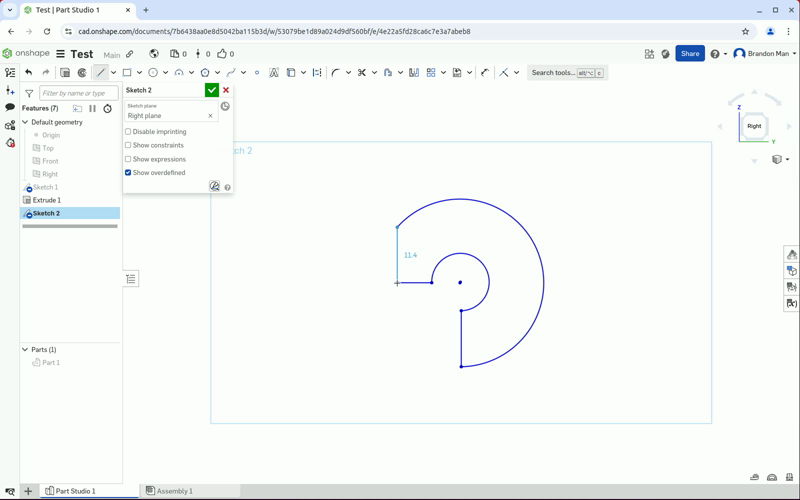
key_up(shift)
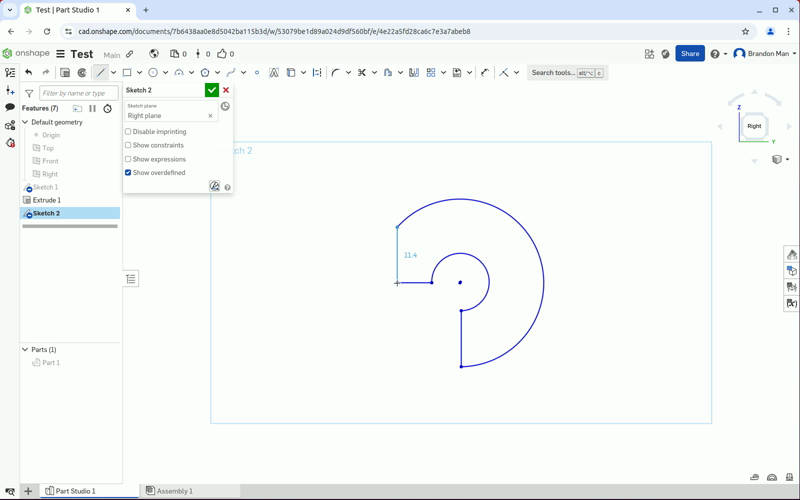
click(397, 282)
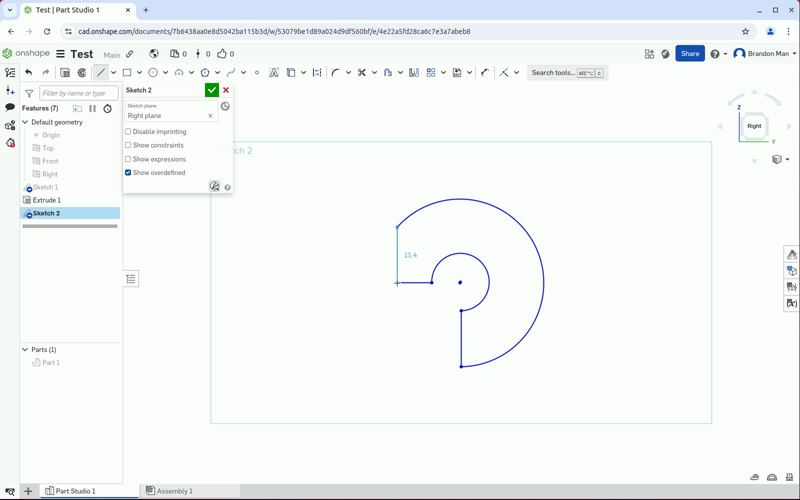
key(esc)
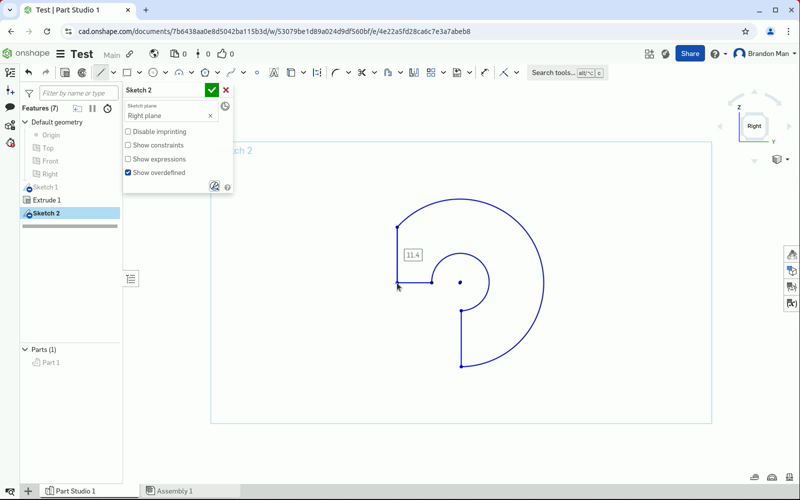
mouse_move(483, 321)
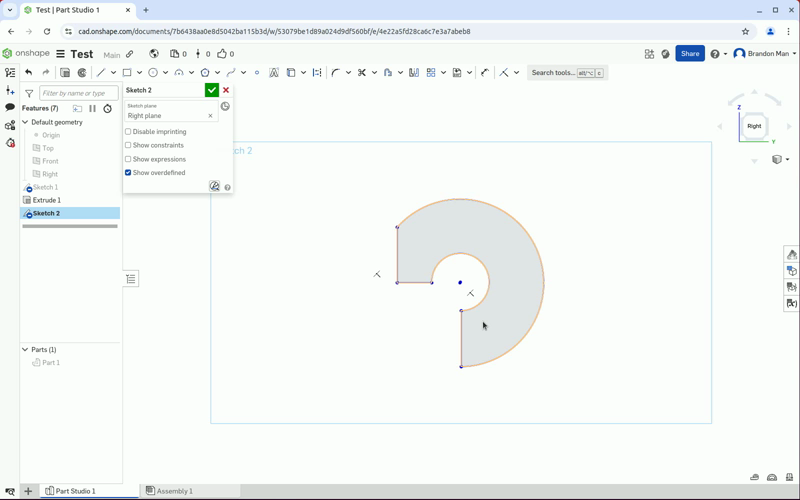
click(483, 321)
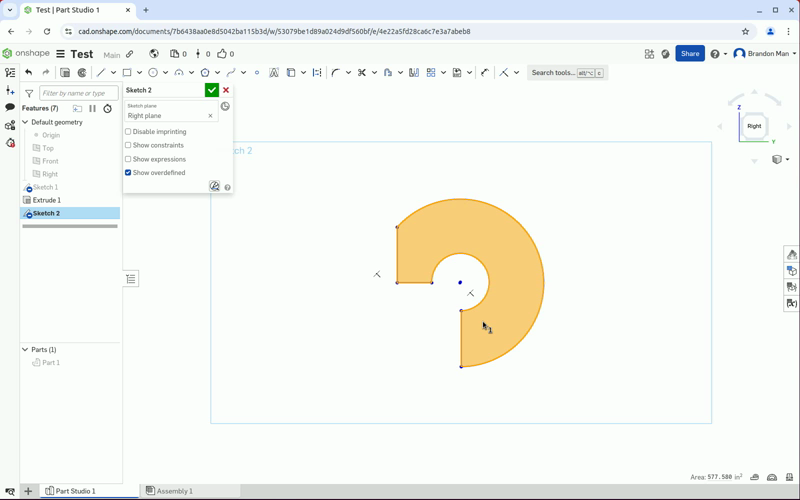
mouse_move(73, 352)
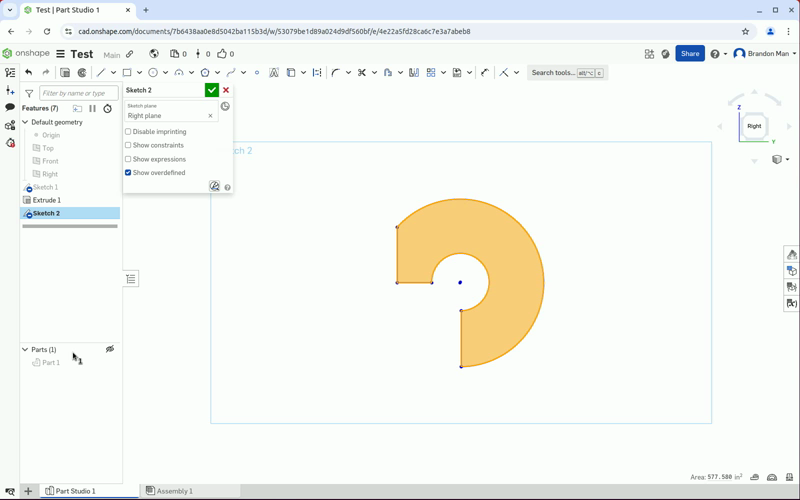
key(shift+y)
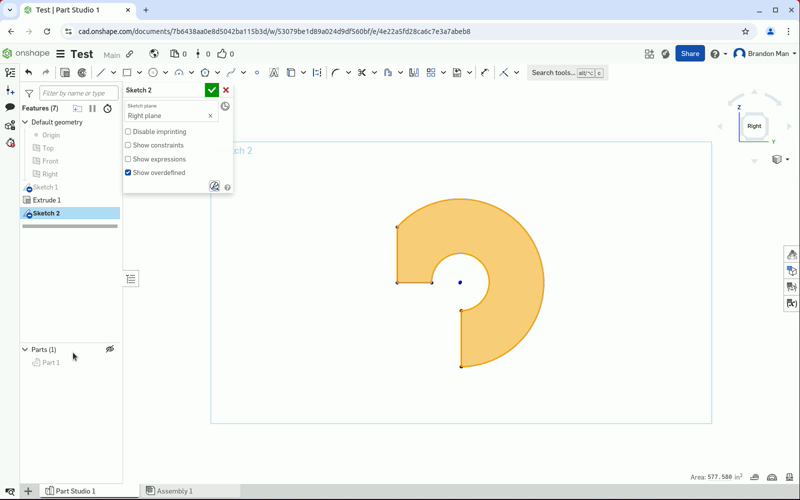
key(shift+e)
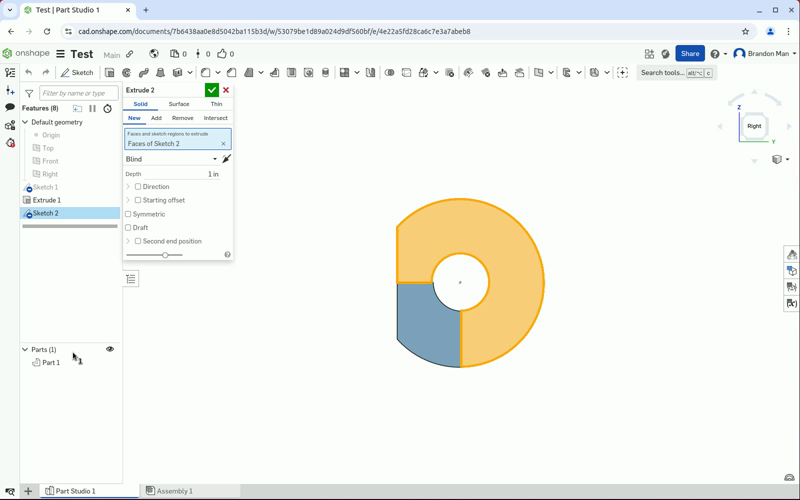
mouse_move(143, 106)
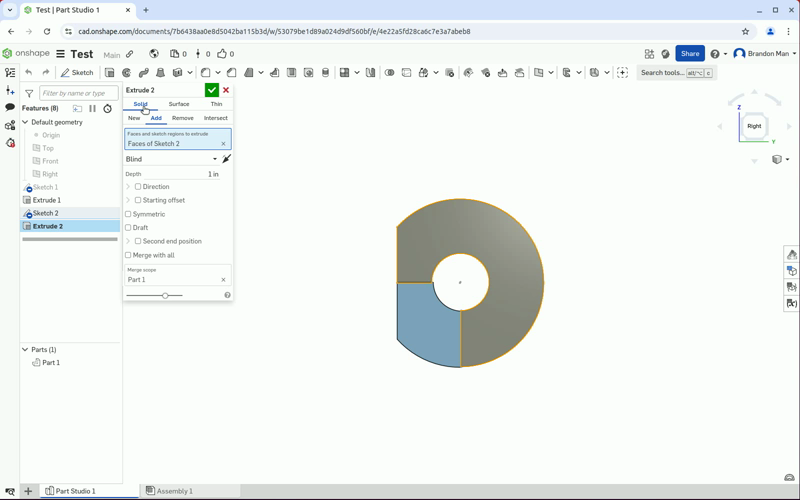
click(143, 106)
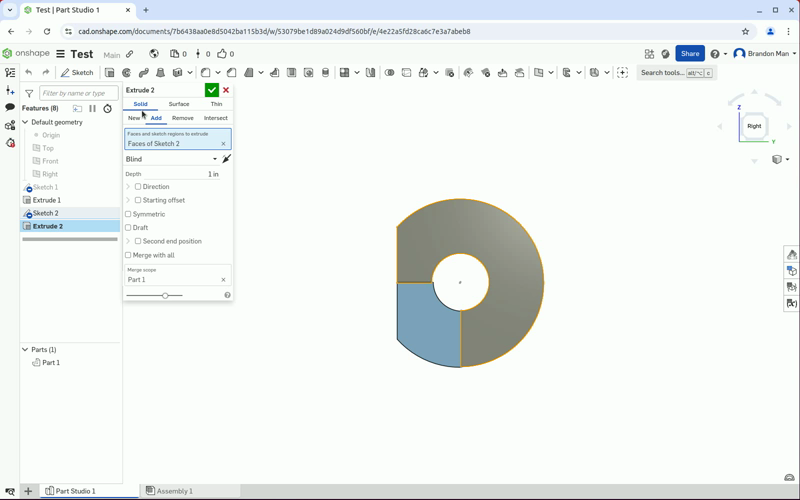
mouse_move(137, 120)
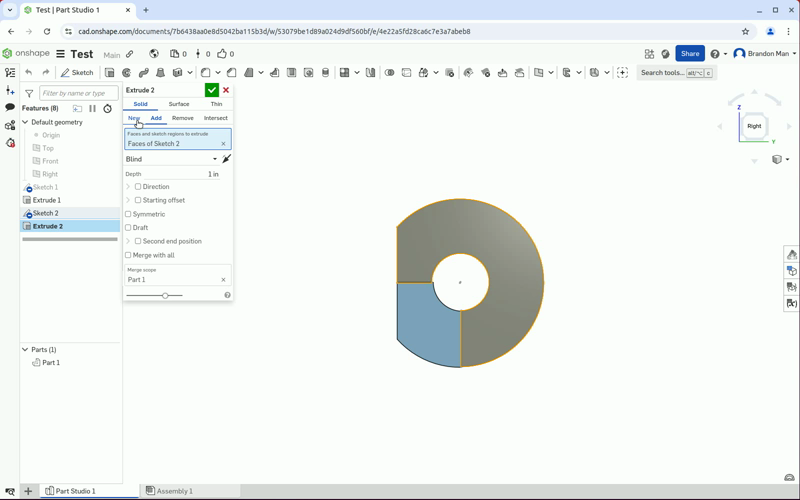
click(137, 120)
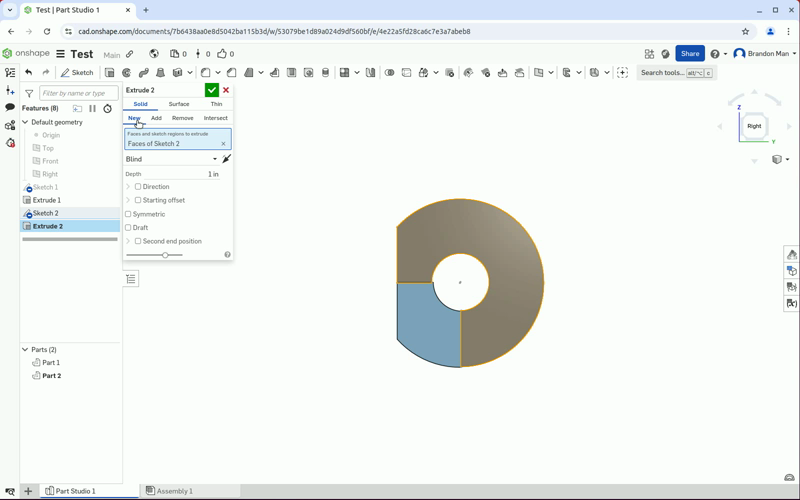
key(tab, 4)
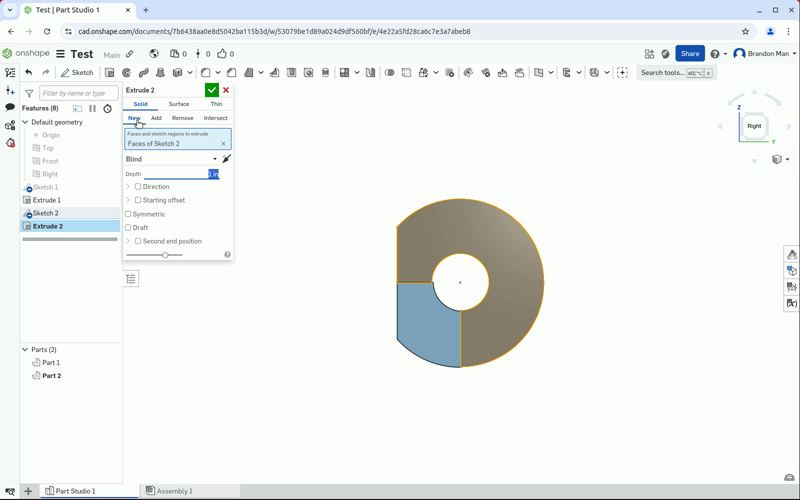
text(23.108)
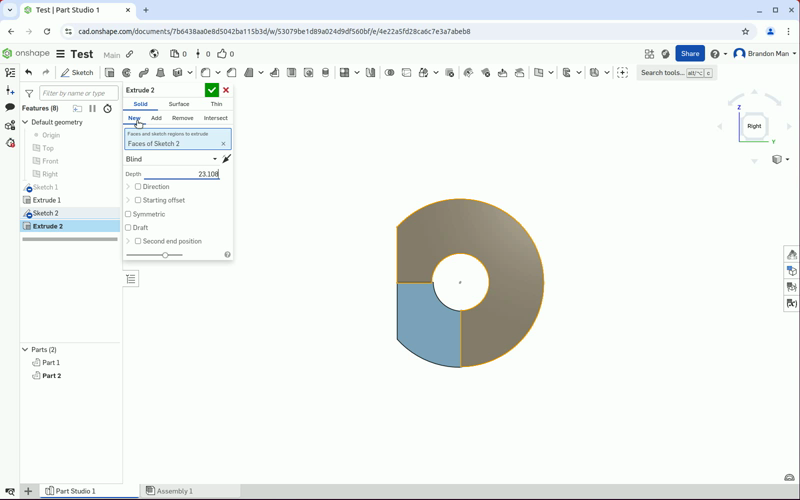
key(enter)
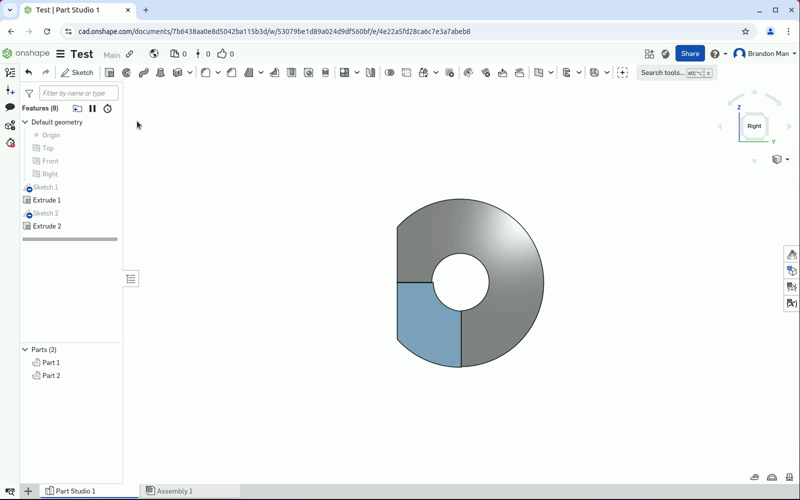
key(shift+h)
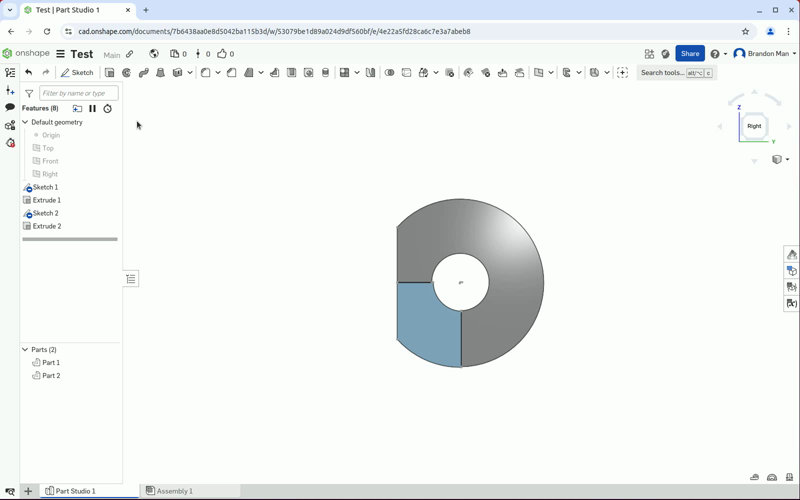
key(shift+h)
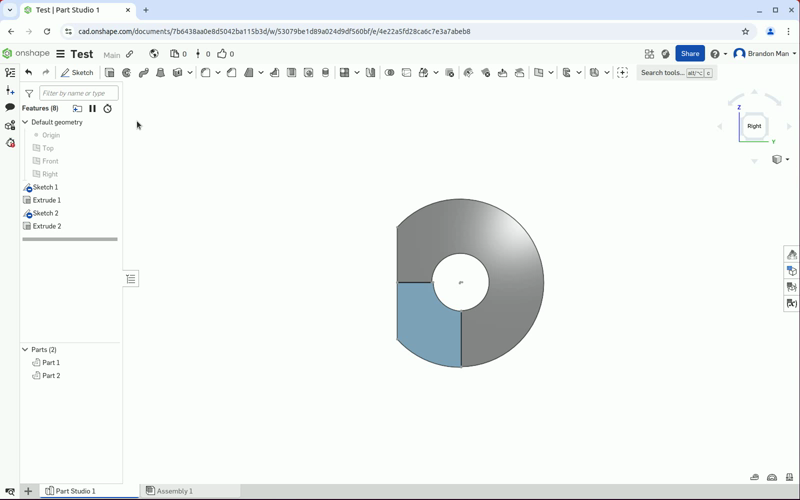
key(shift+7)
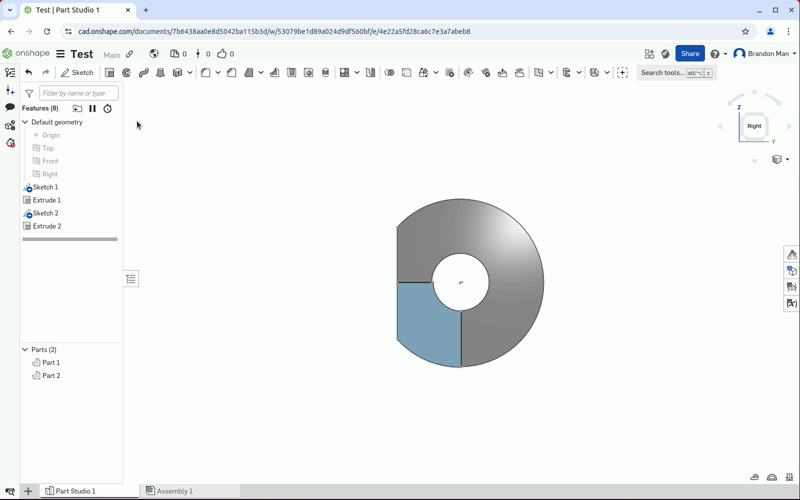
key(right, 2)
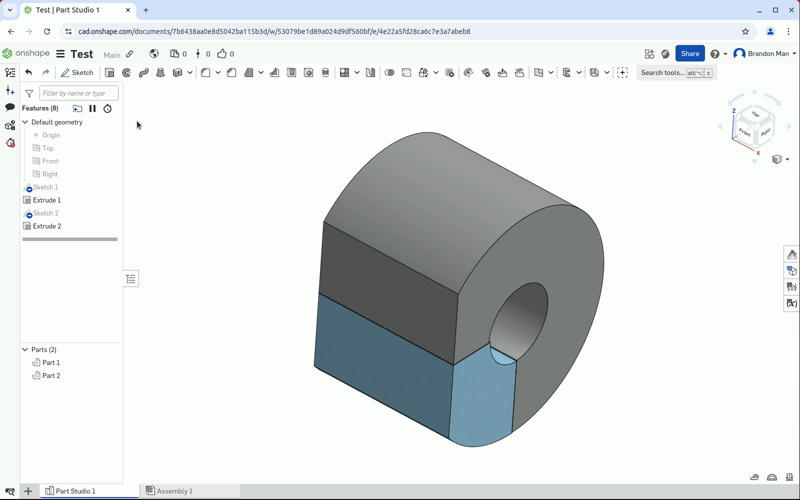
key(down, 2)
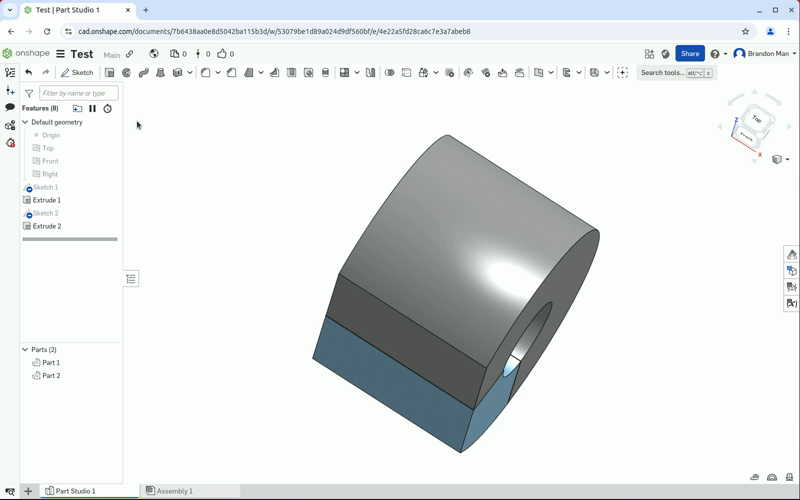
key(up, 2)
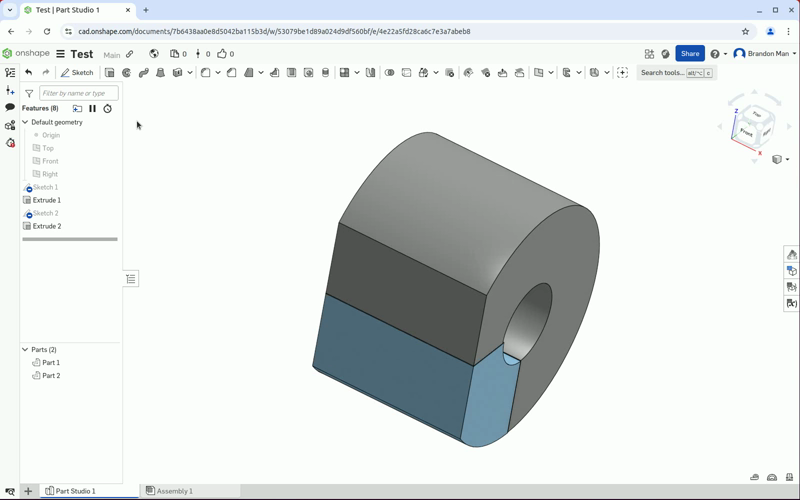
key(left, 2)
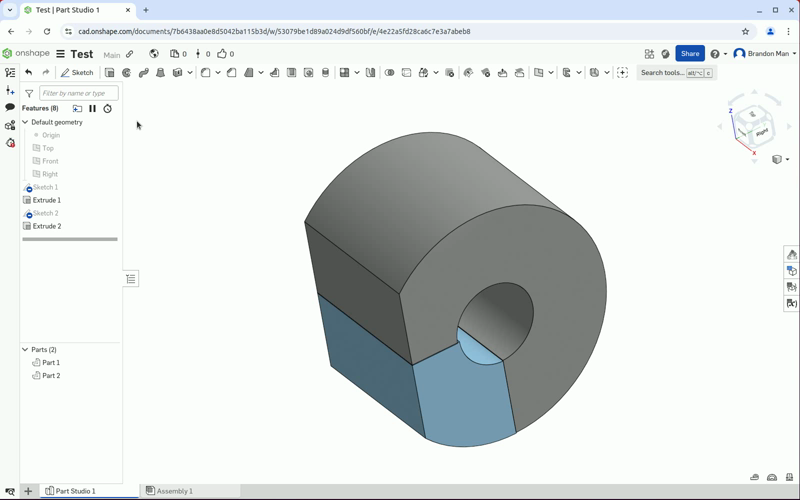
mouse_move(73, 189)
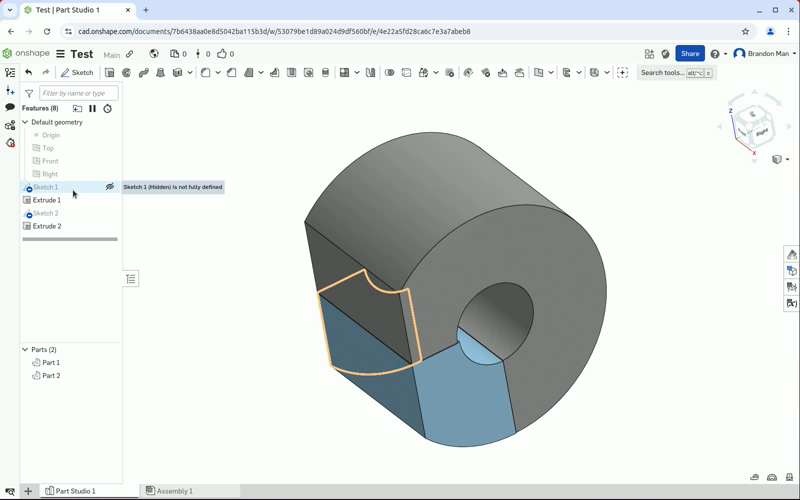
click(73, 189)